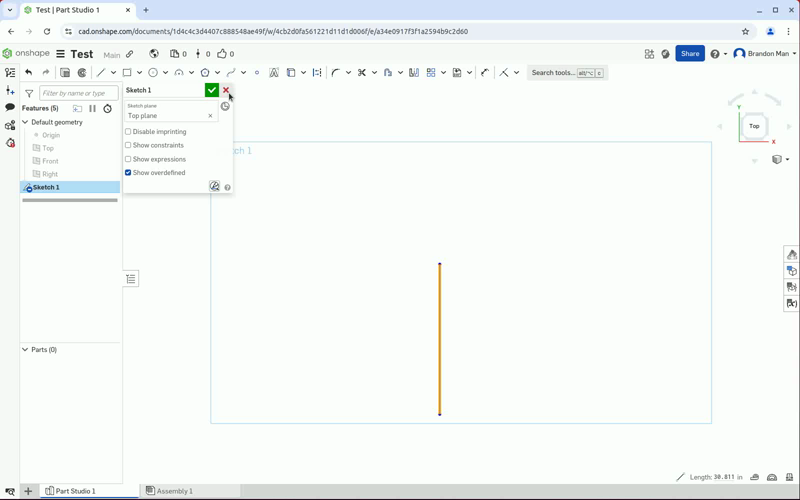
key(shift+h)
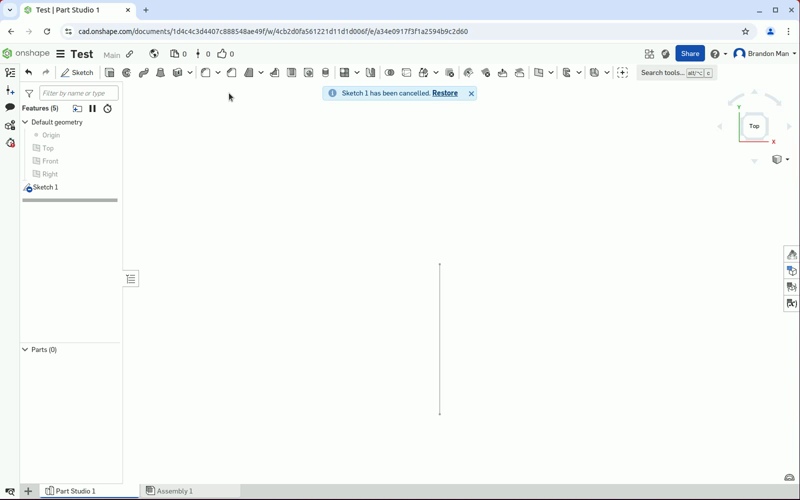
mouse_move(73, 352)
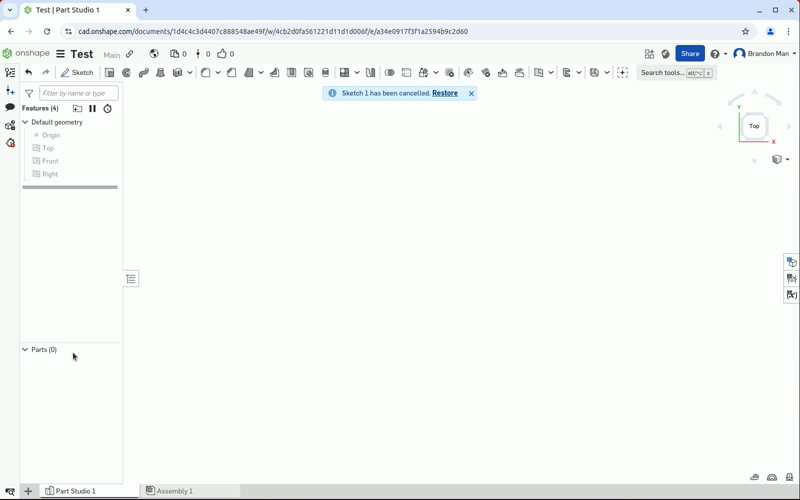
key(y)
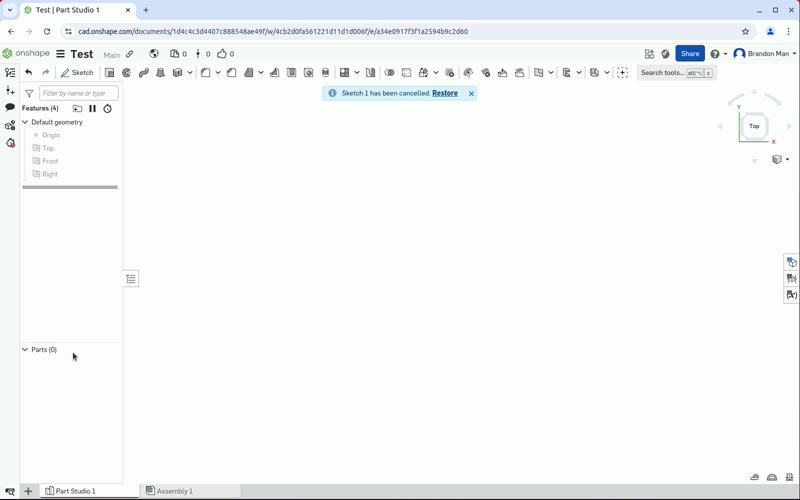
key(shift+p)
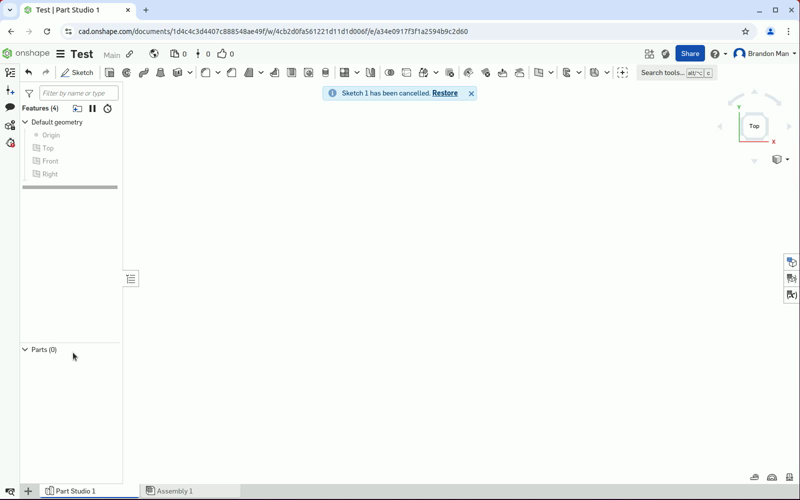
key(space)
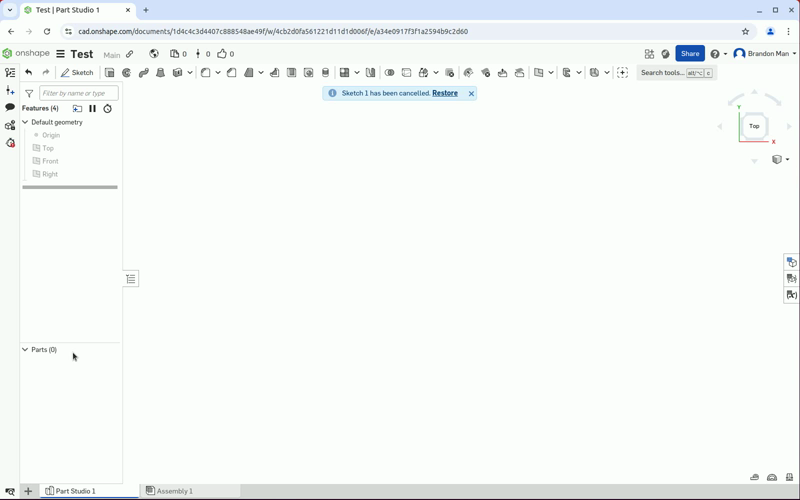
key_down(shift)
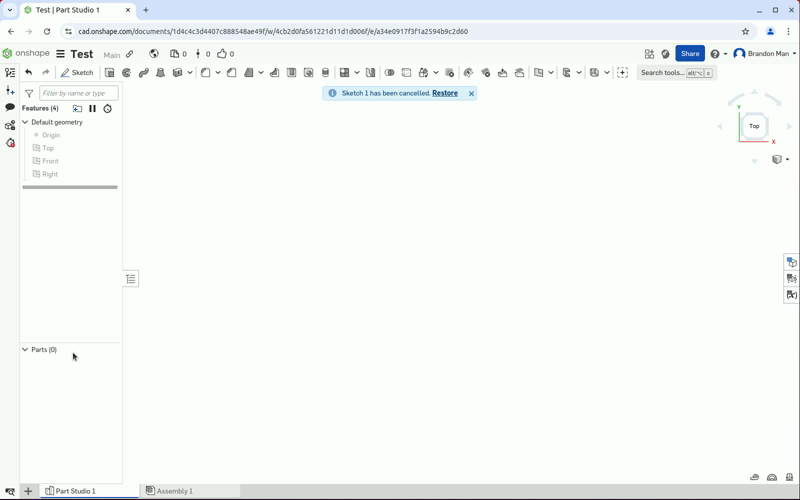
key(up)
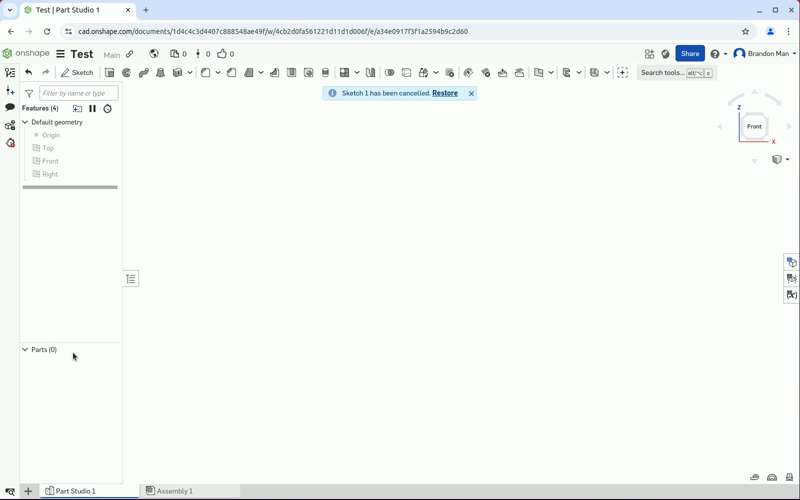
key_up(shift)
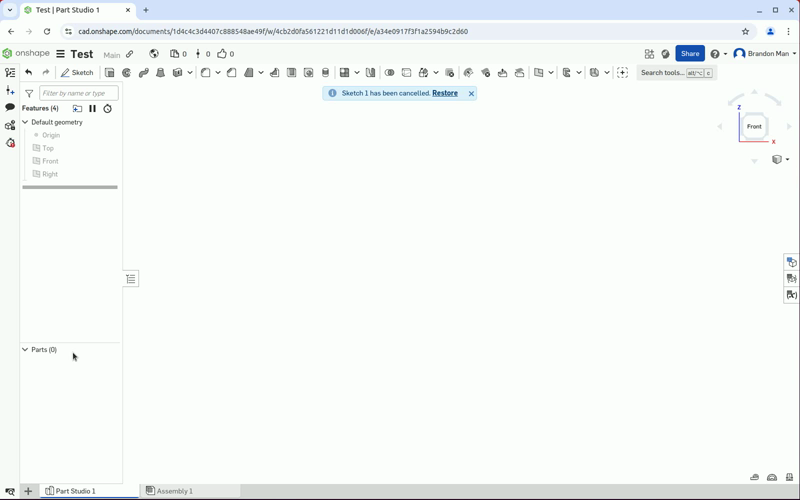
mouse_move(73, 352)
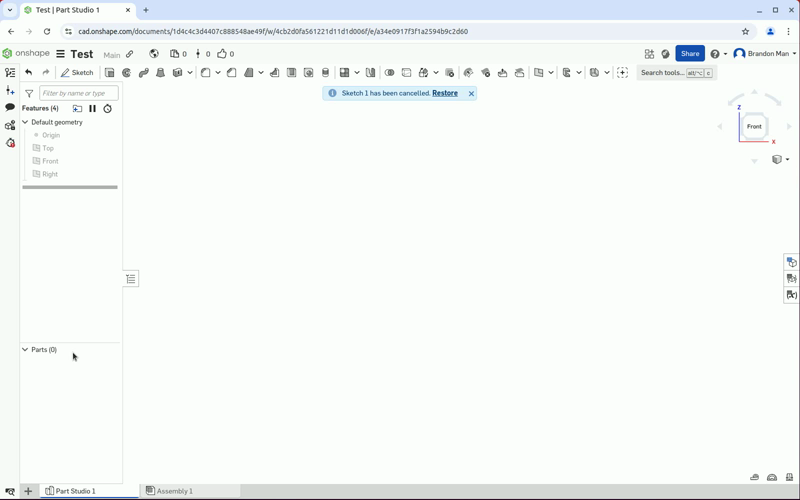
key(shift+y)
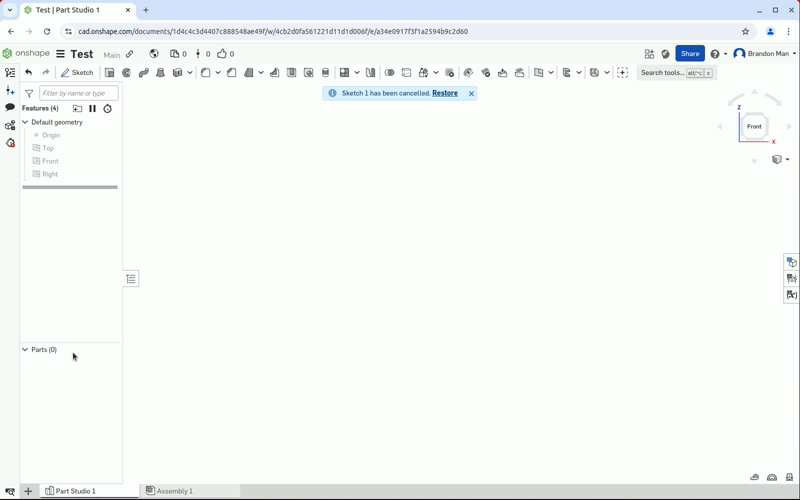
key(shift+s)
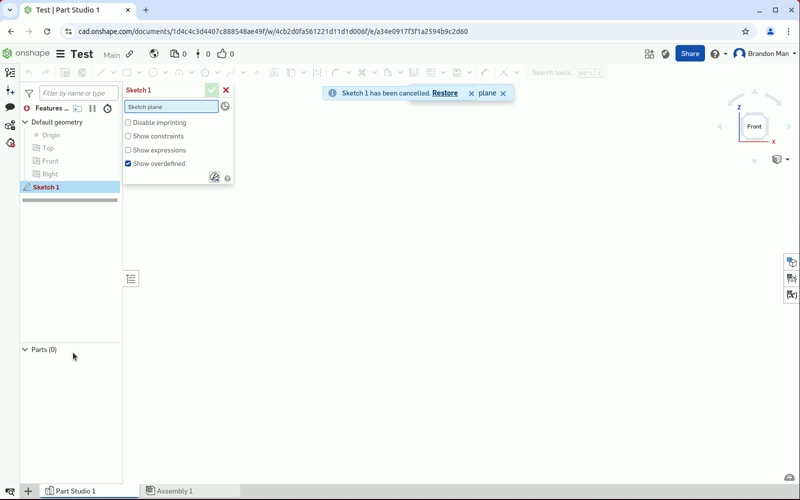
mouse_move(73, 163)
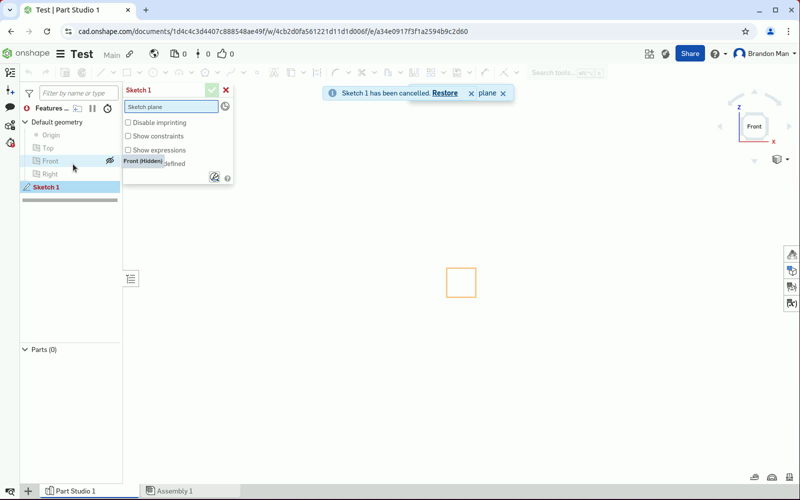
click(73, 163)
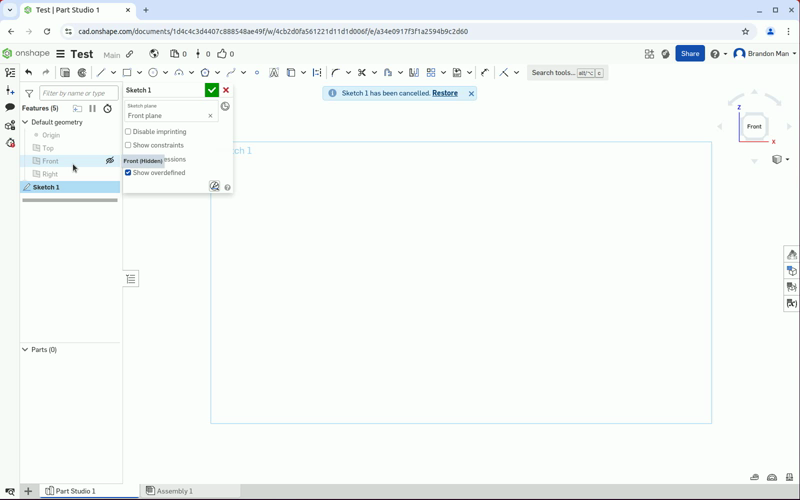
mouse_move(73, 352)
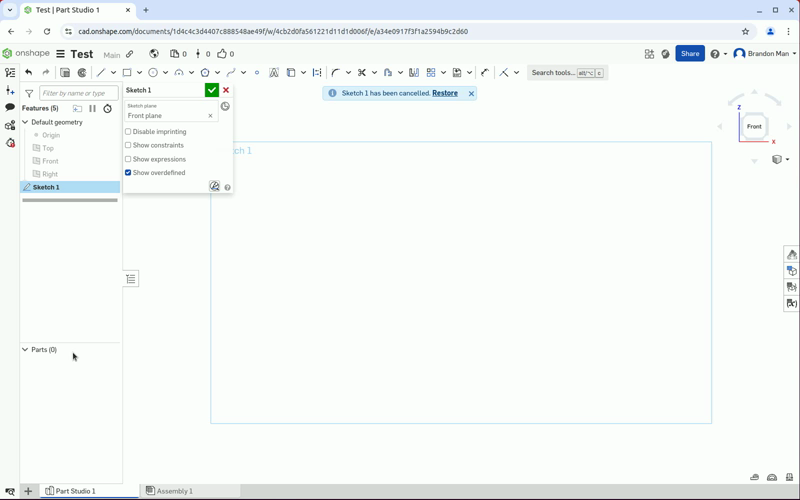
key(y)
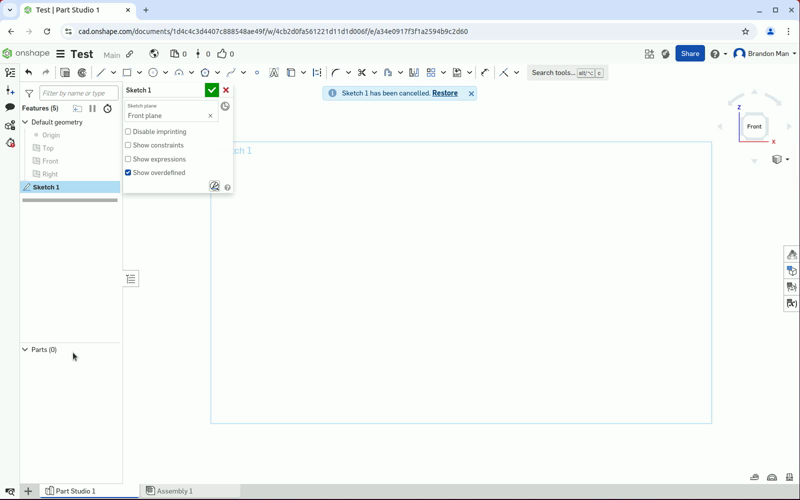
key(c)
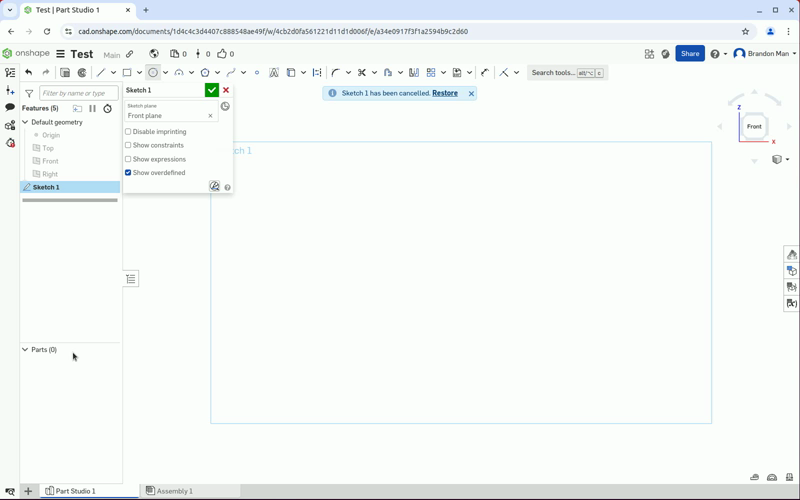
key_down(shift)
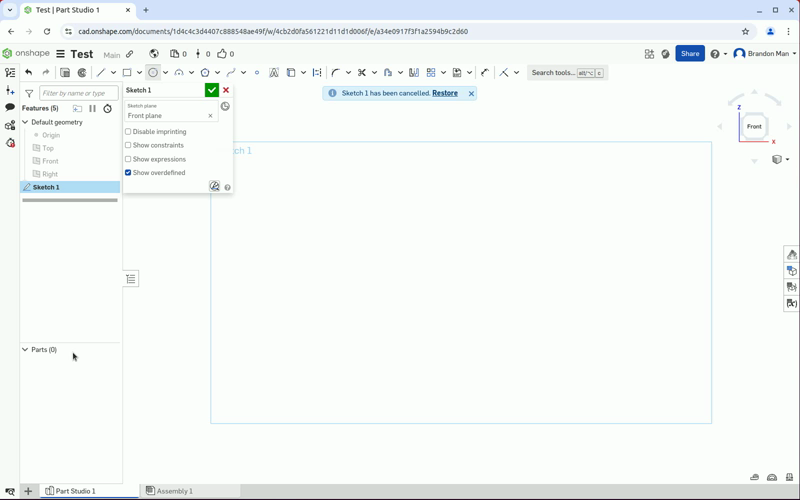
mouse_move(461, 282)
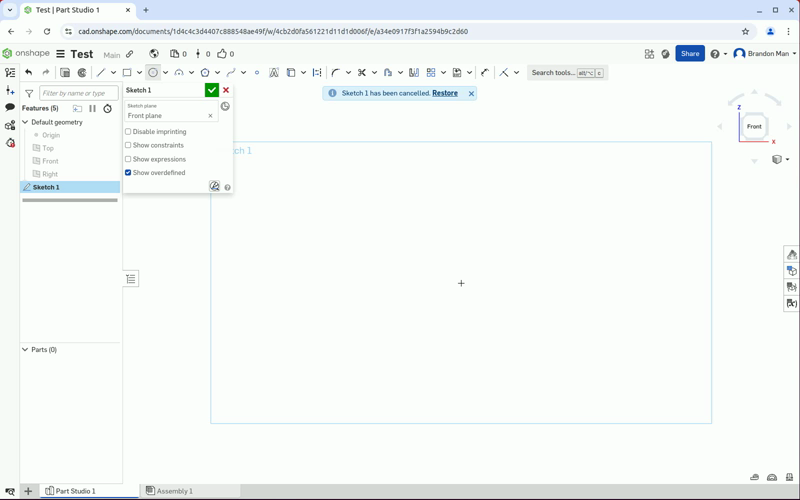
click(461, 282)
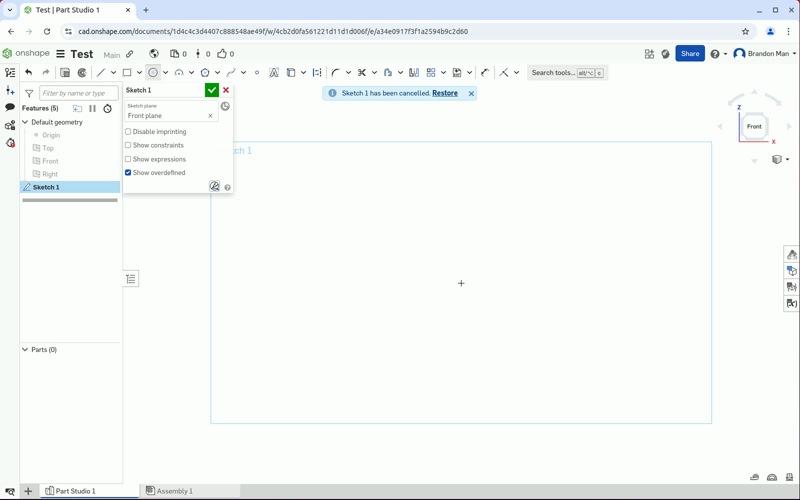
key_up(shift)
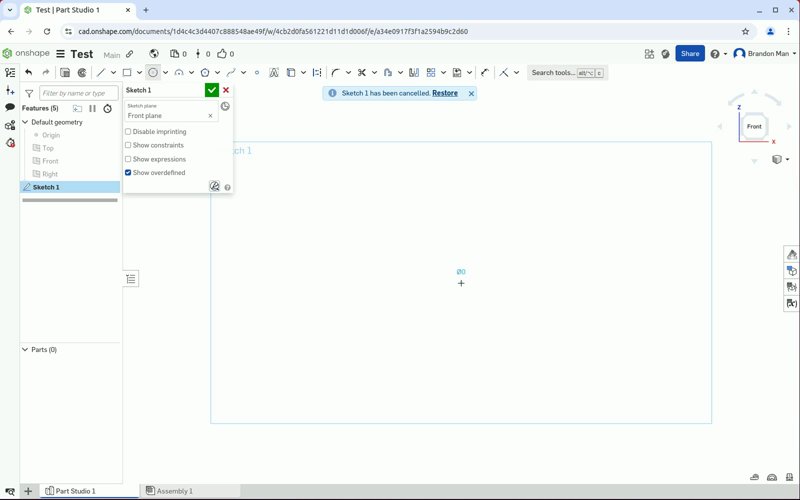
mouse_move(540, 282)
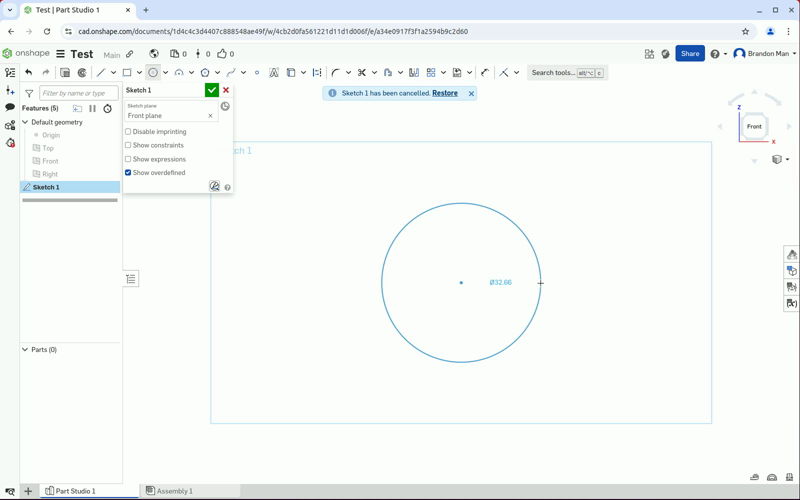
click(540, 282)
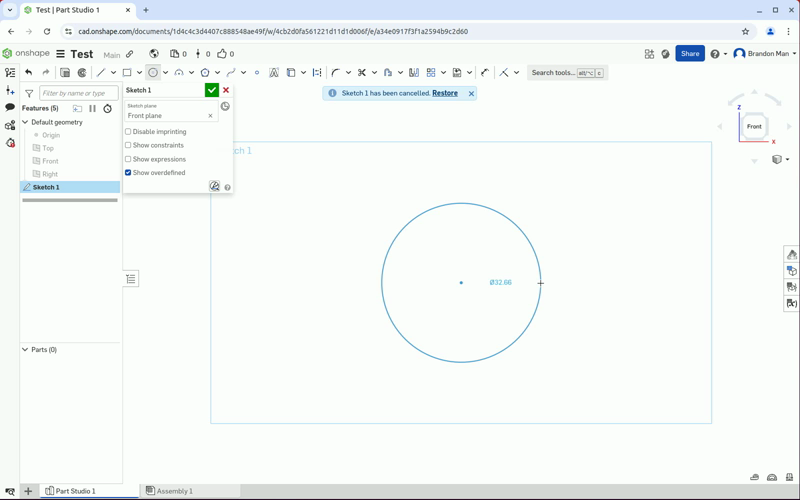
key(esc)
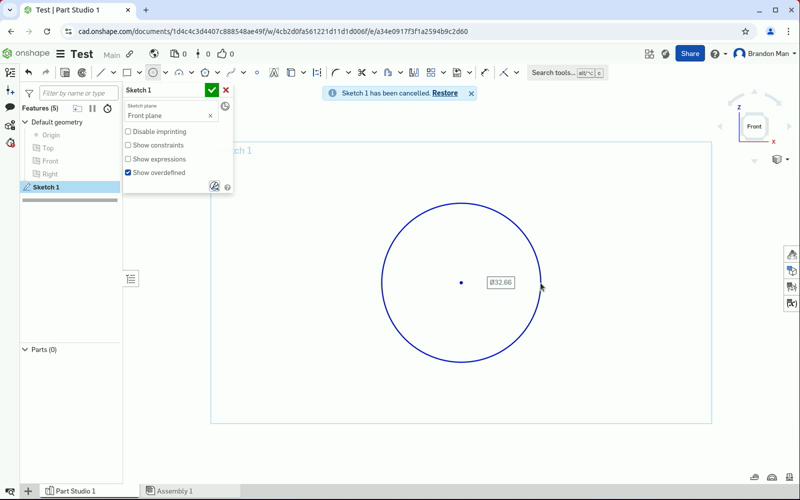
key(c)
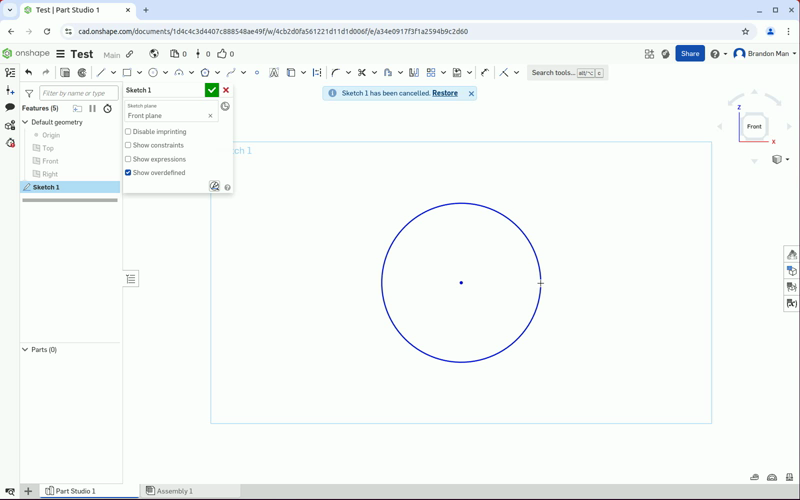
key_down(shift)
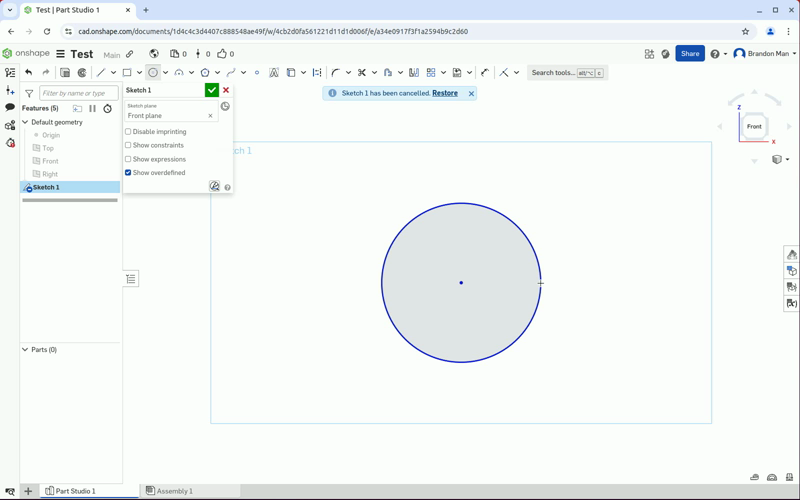
mouse_move(461, 282)
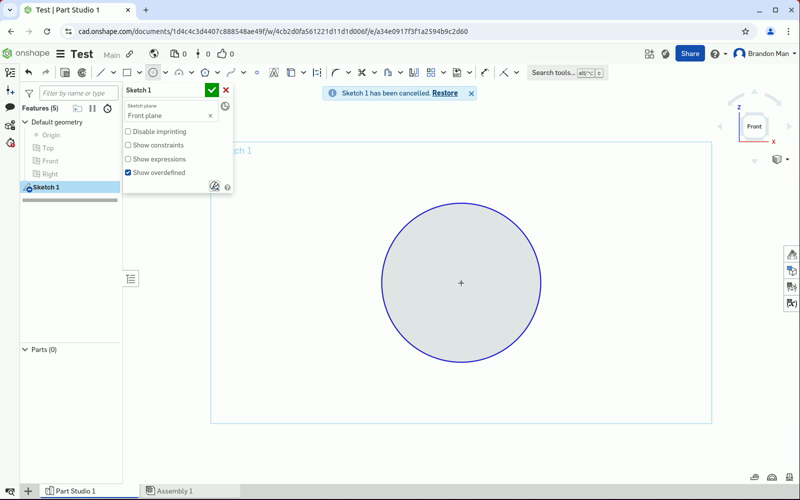
click(461, 282)
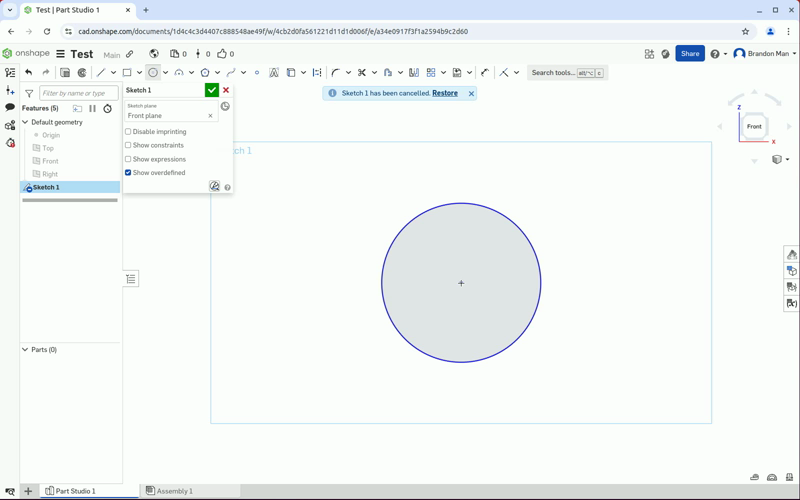
key_up(shift)
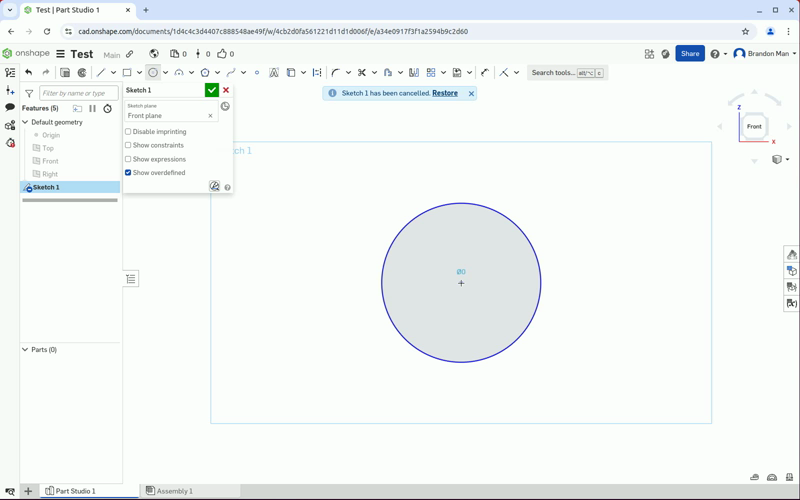
mouse_move(522, 282)
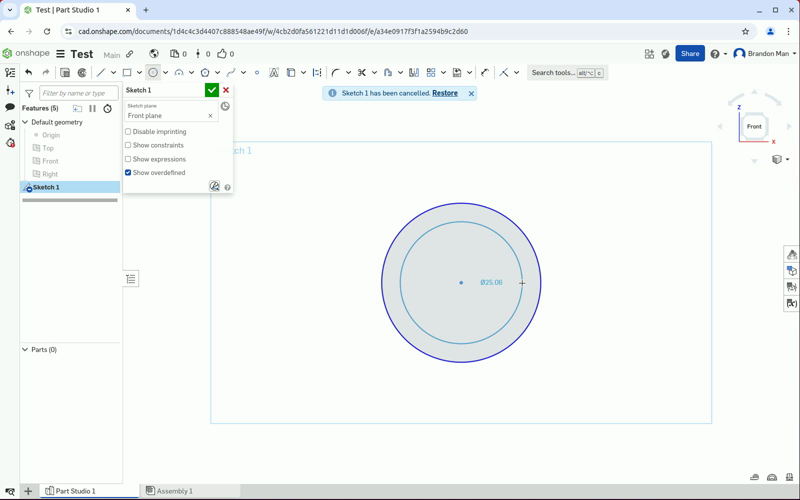
click(522, 282)
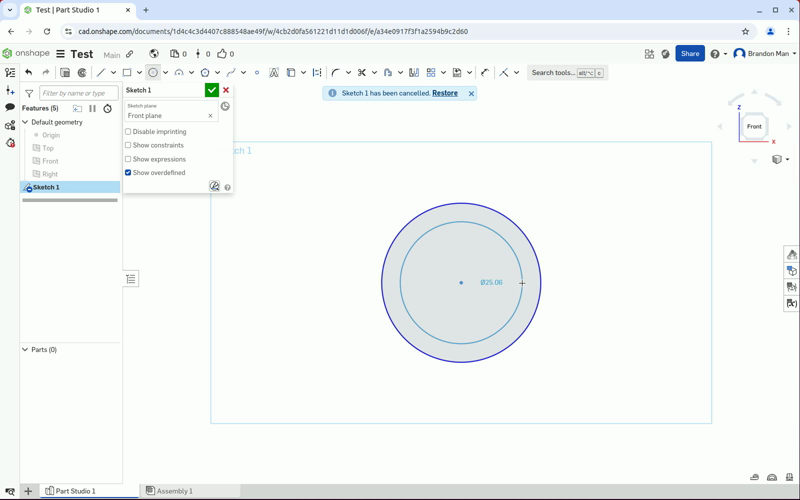
key(esc)
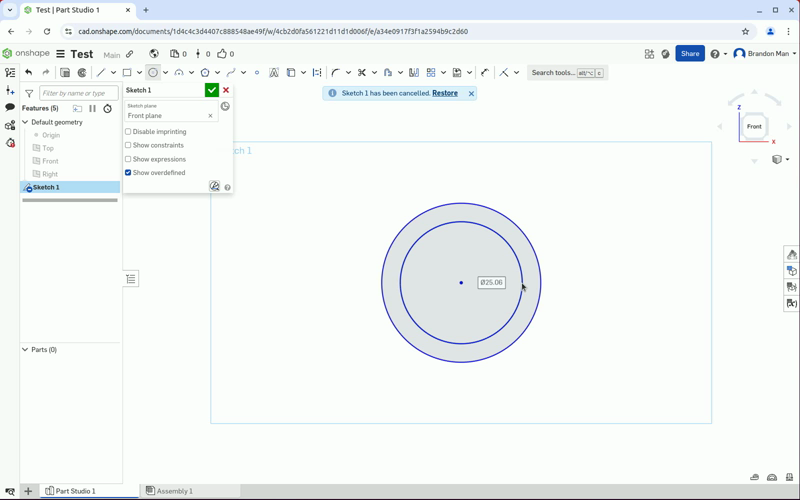
mouse_move(480, 216)
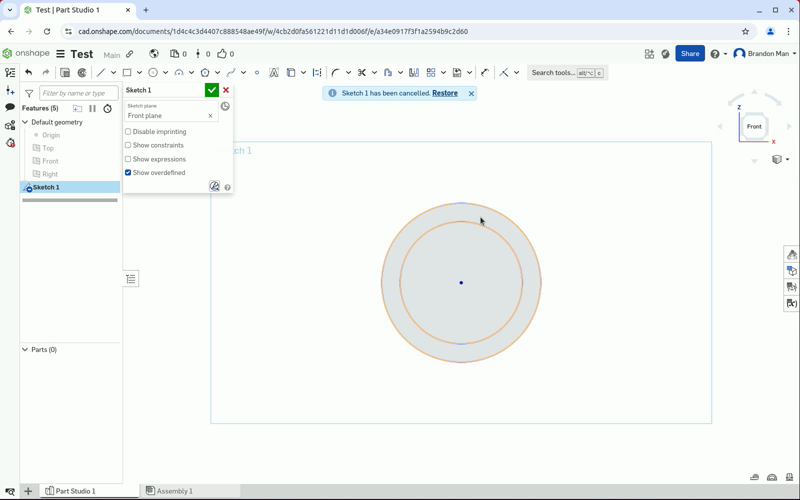
click(480, 216)
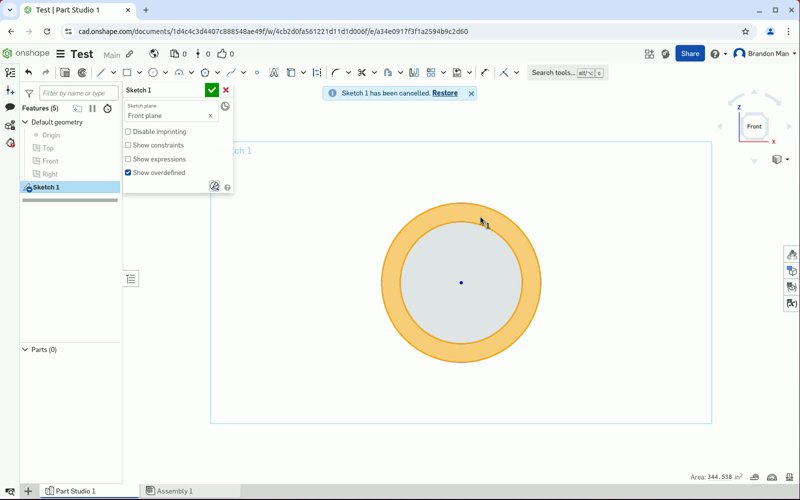
mouse_move(73, 352)
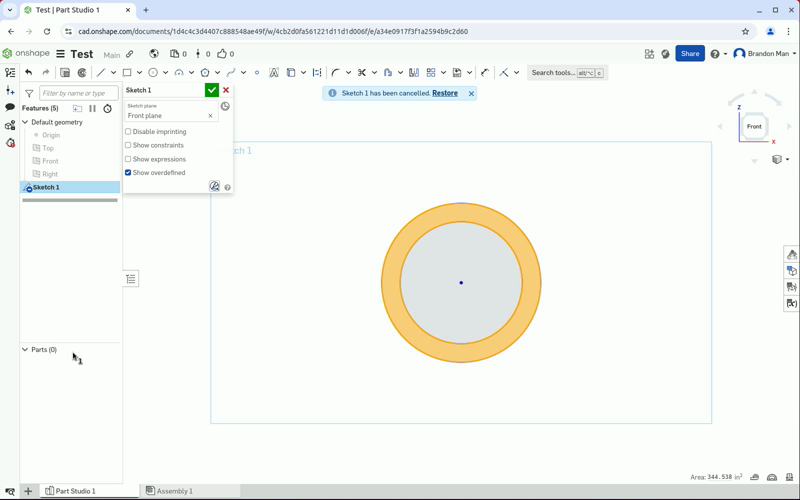
key(shift+y)
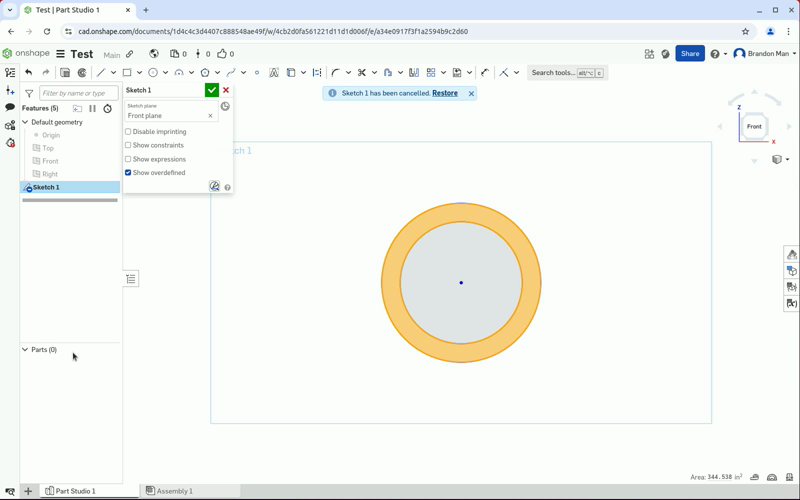
key(shift+e)
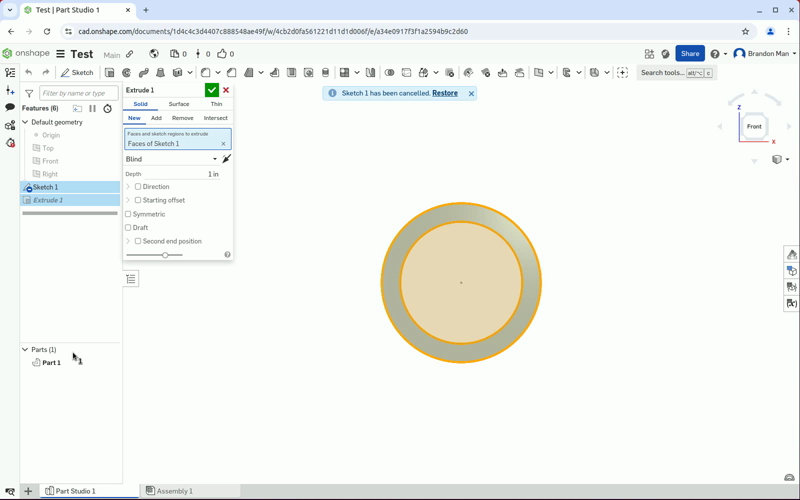
mouse_move(143, 106)
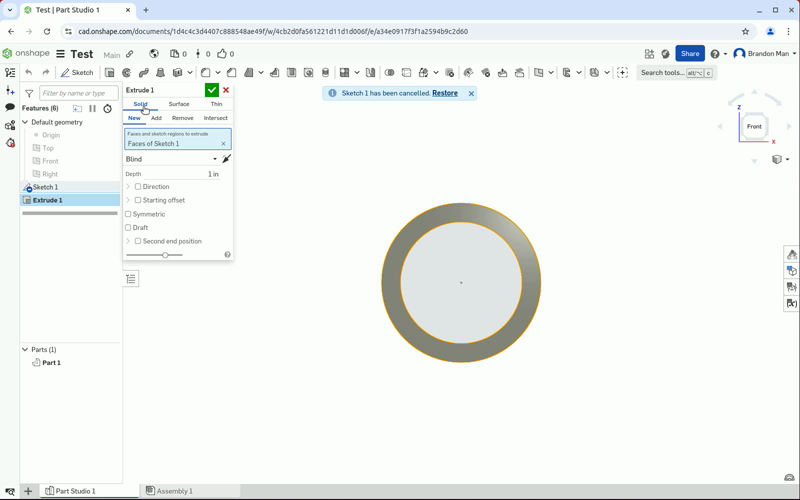
click(143, 106)
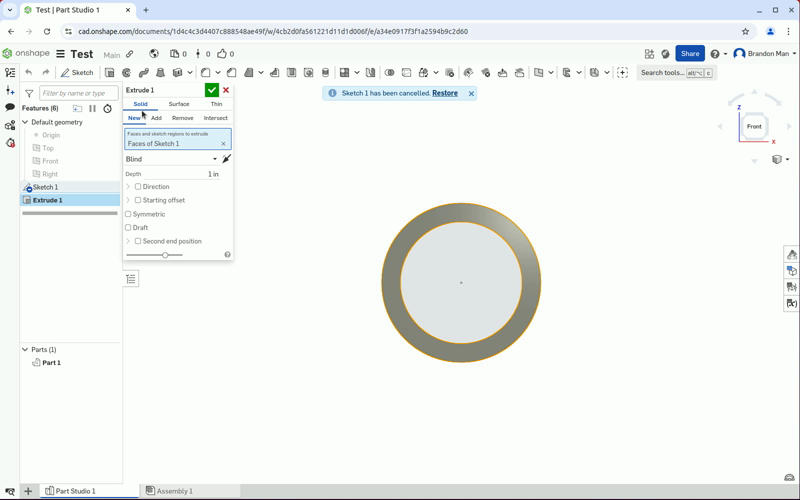
mouse_move(137, 120)
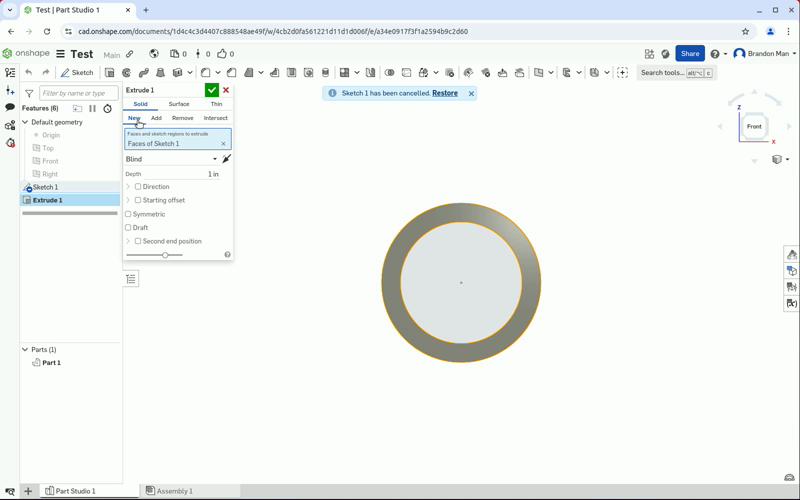
click(137, 120)
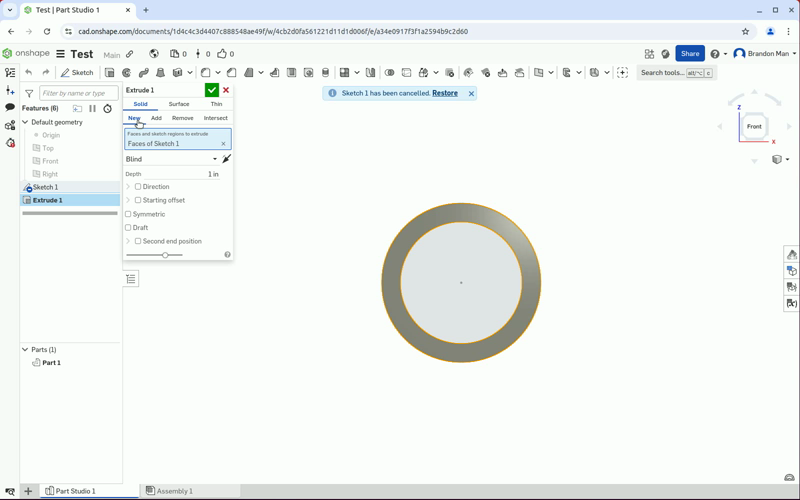
key(tab, 4)
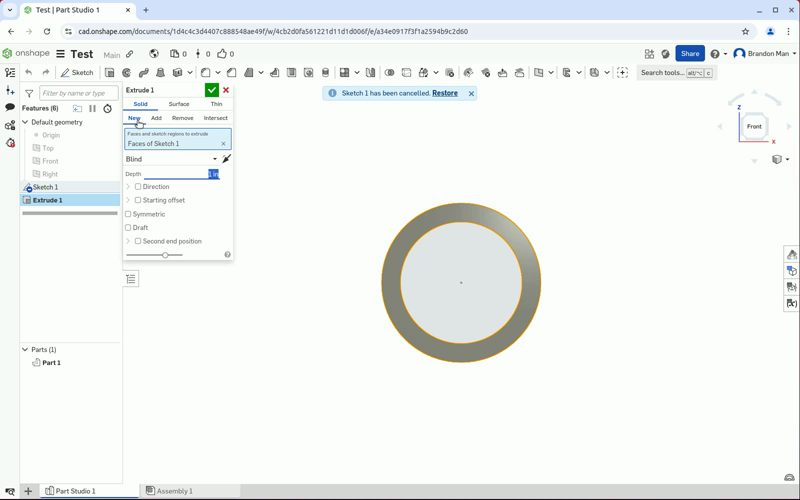
text(-9.147)
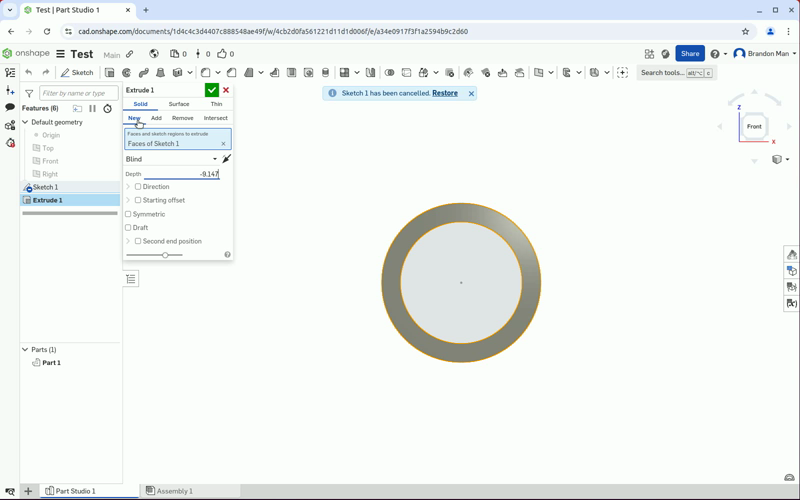
key(enter)
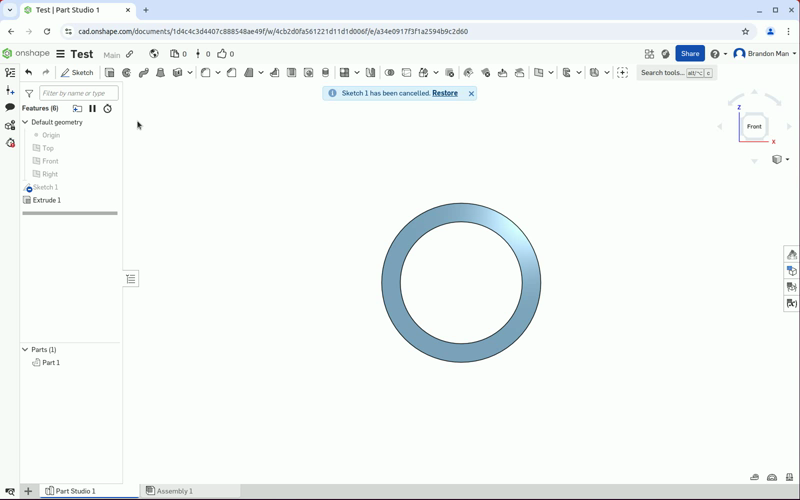
key(shift+h)
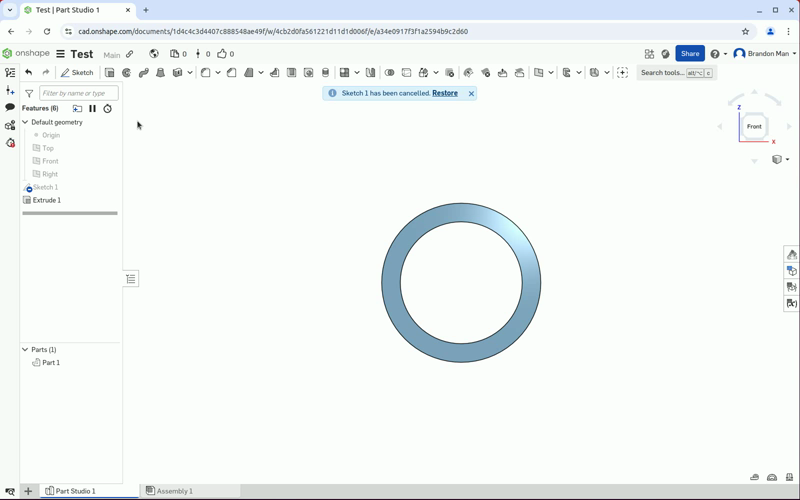
key(shift+h)
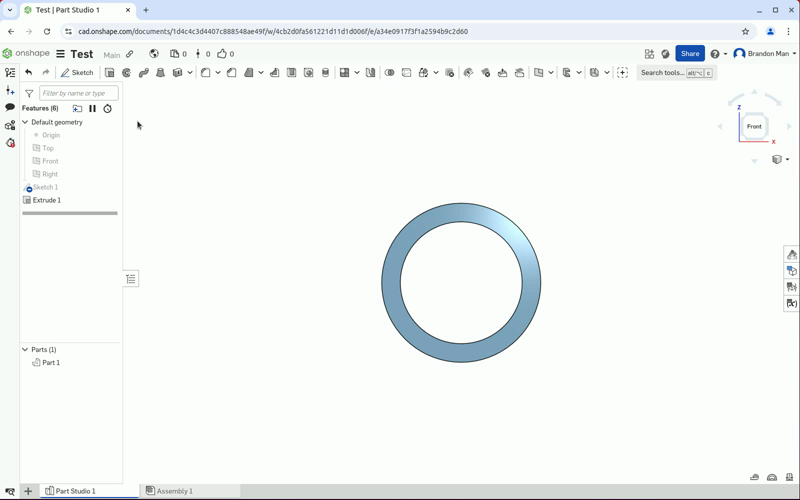
mouse_move(73, 189)
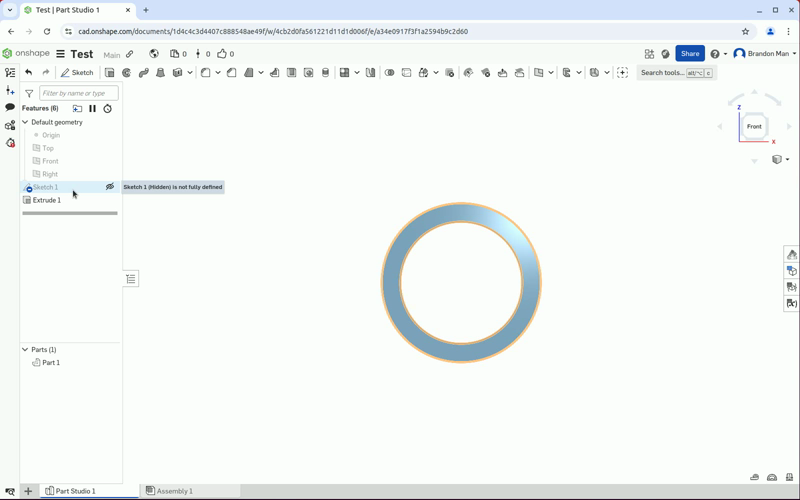
click(73, 189)
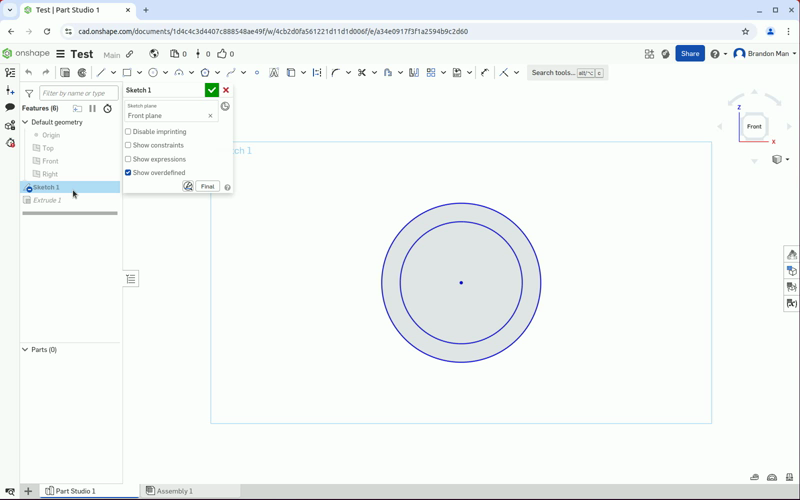
mouse_move(229, 92)
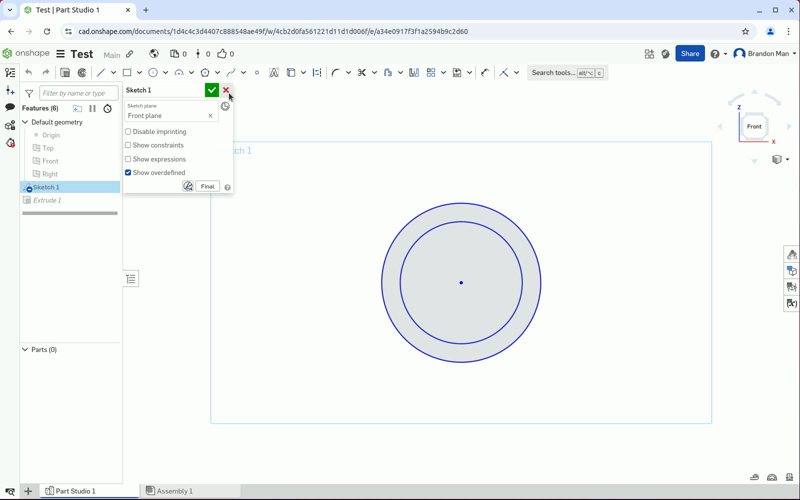
click(229, 92)
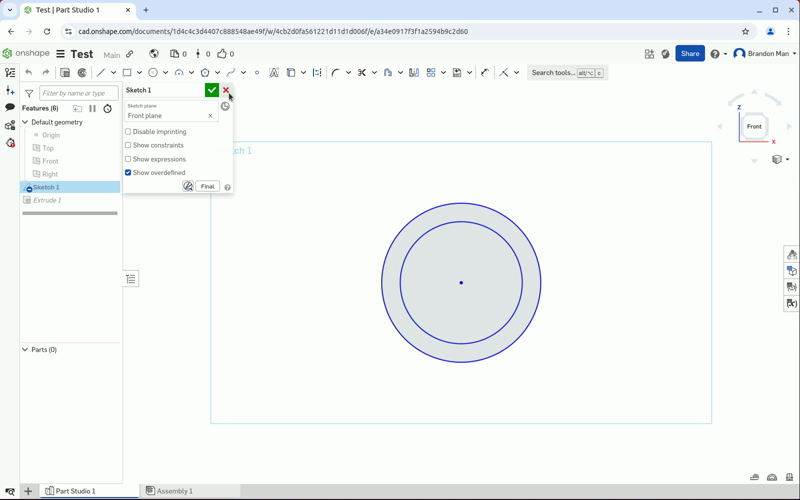
key(shift+s)
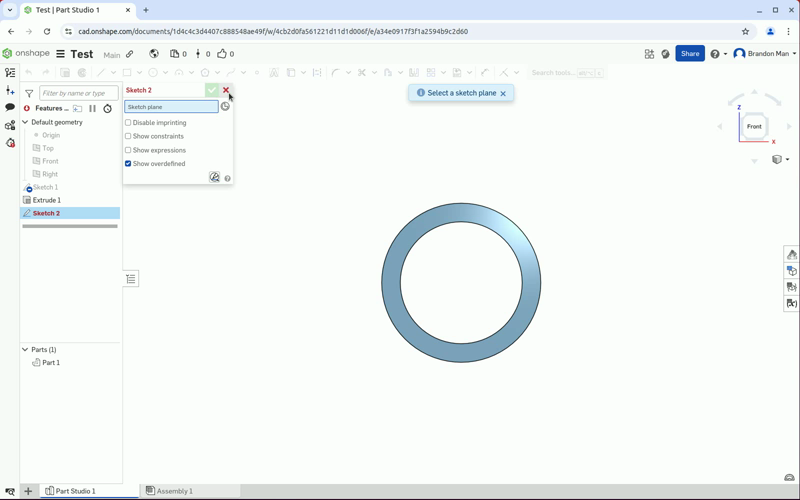
mouse_move(73, 163)
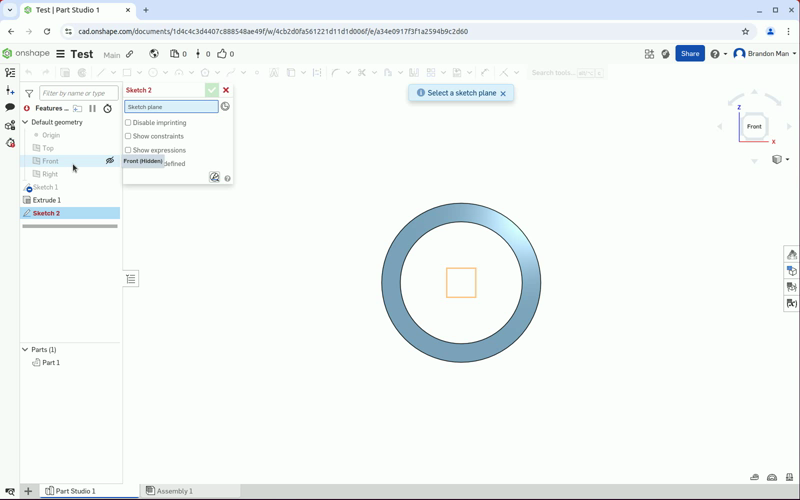
click(73, 163)
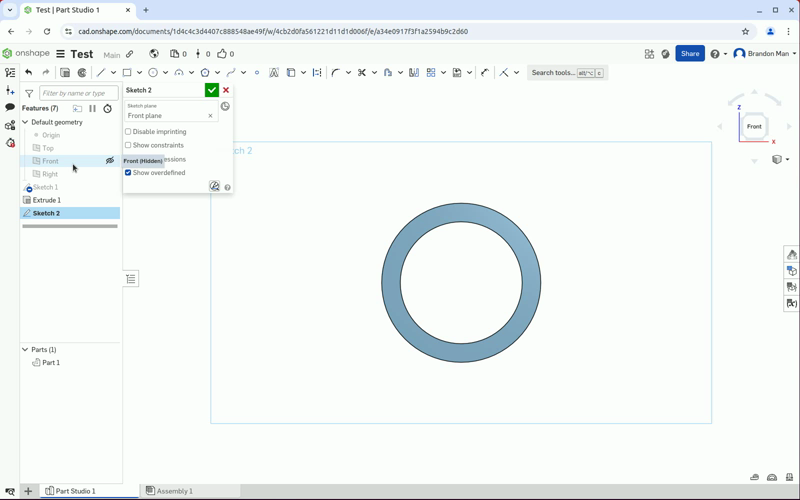
mouse_move(73, 352)
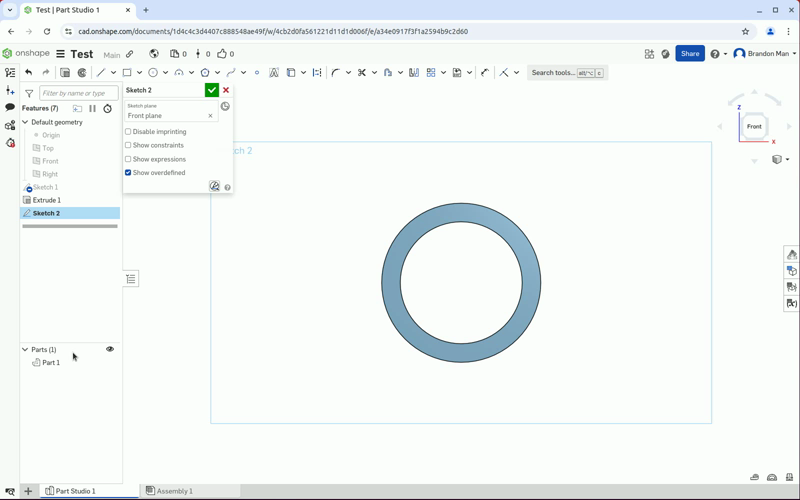
key(y)
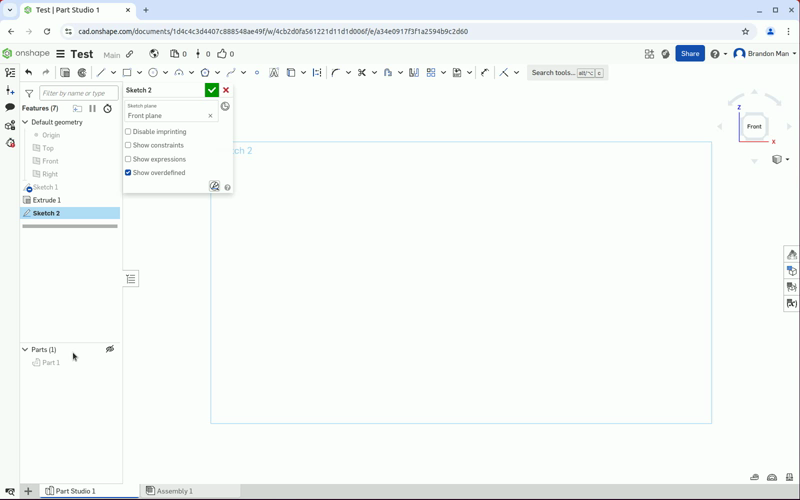
key(c)
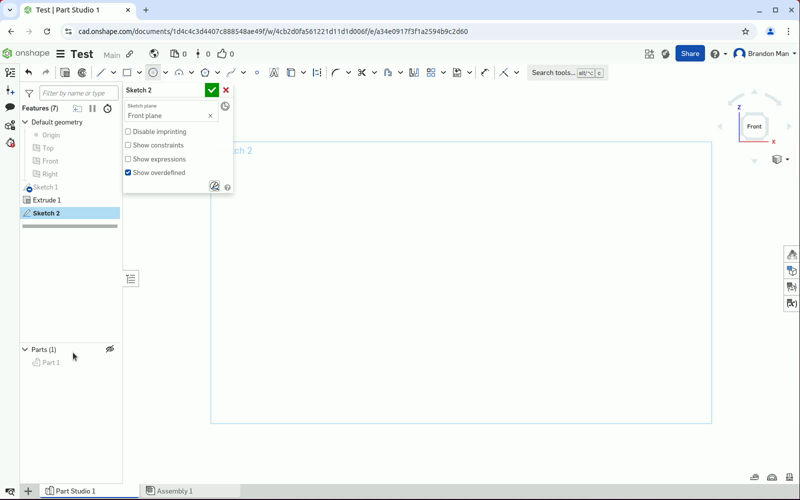
key_down(shift)
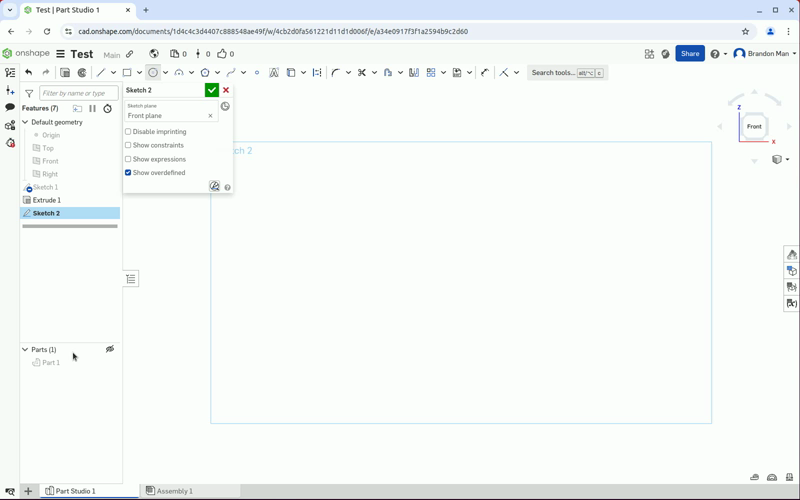
mouse_move(461, 282)
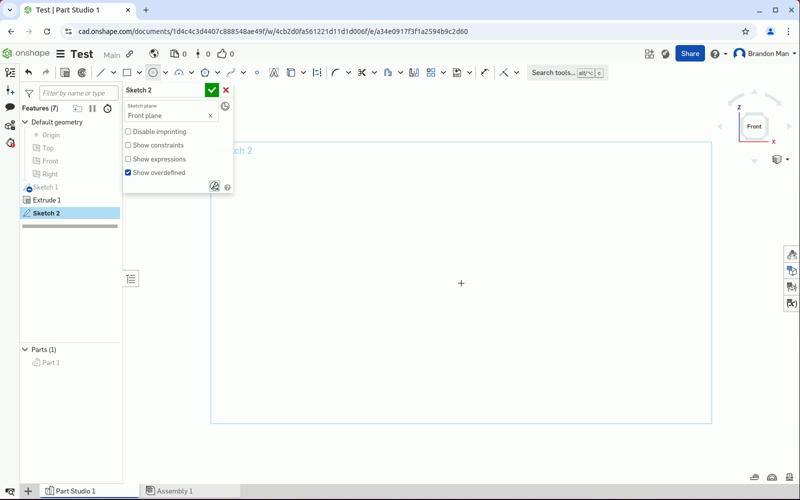
click(461, 282)
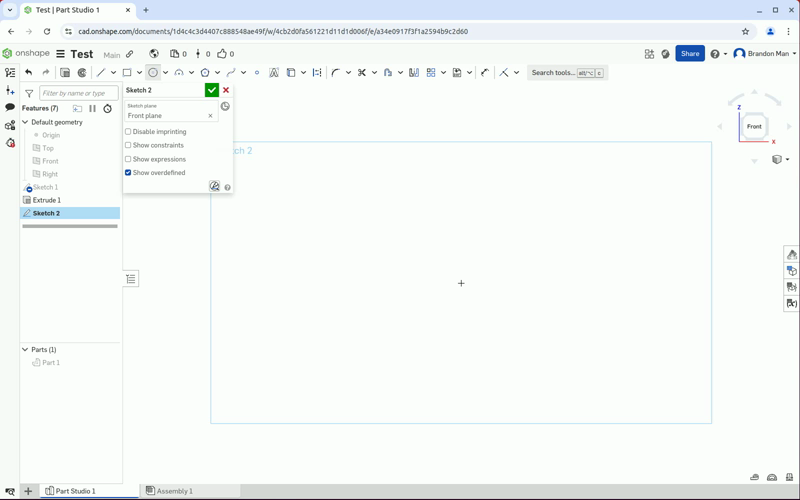
key_up(shift)
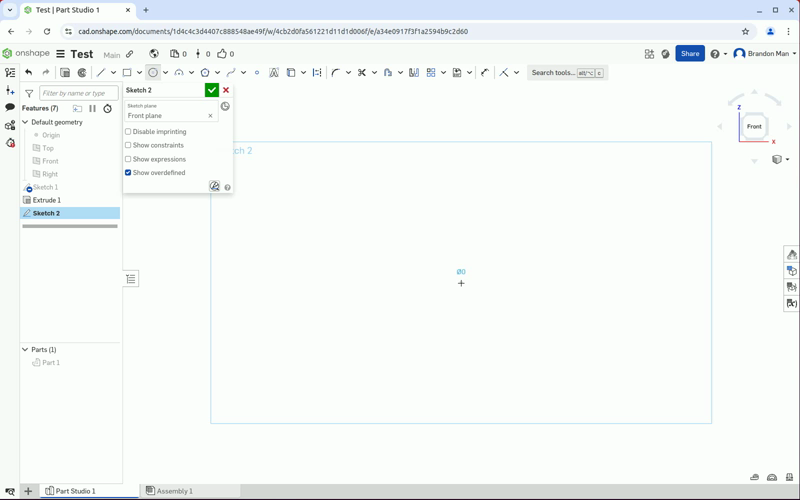
mouse_move(522, 282)
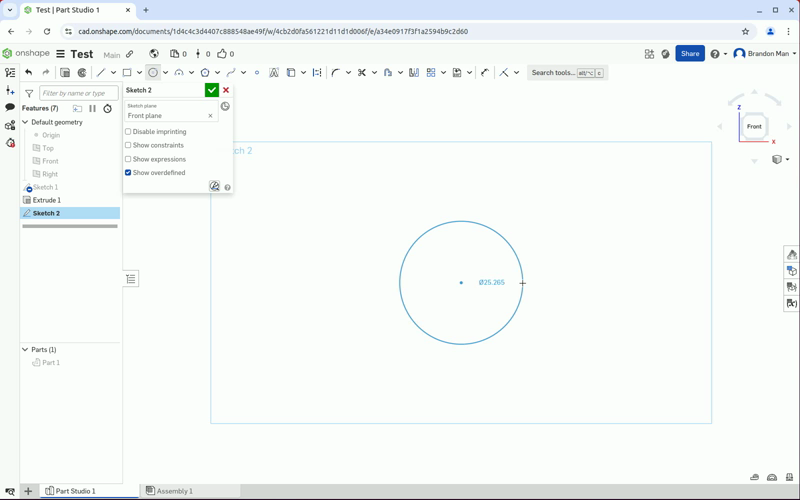
click(522, 282)
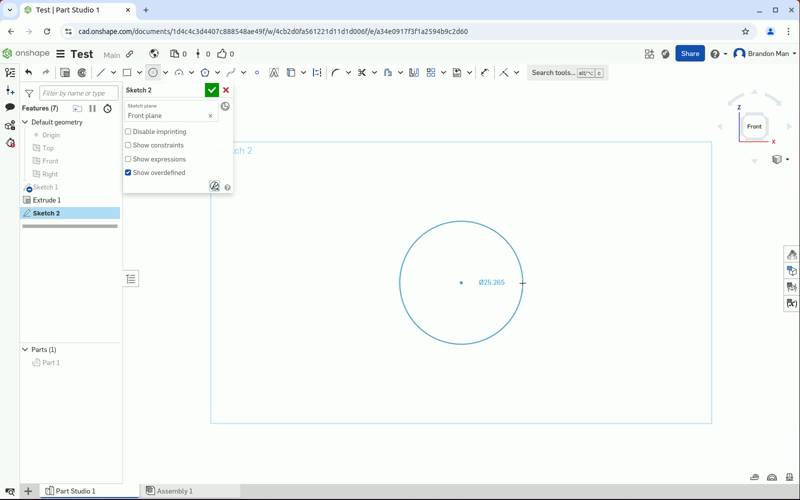
key(esc)
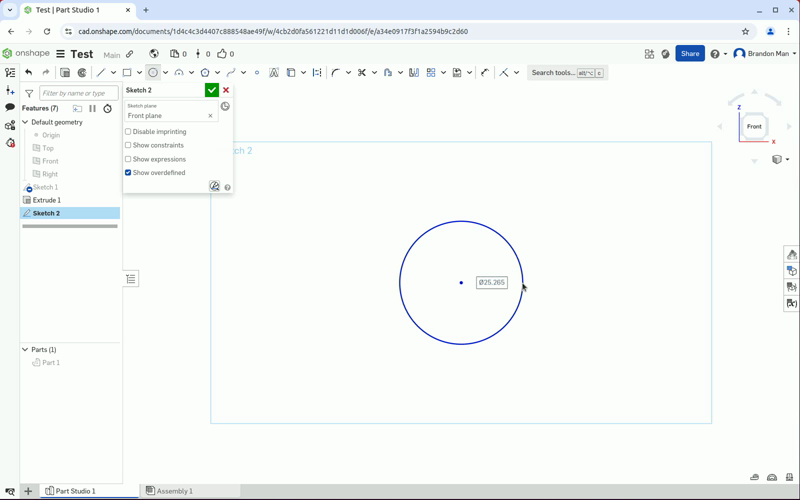
key(c)
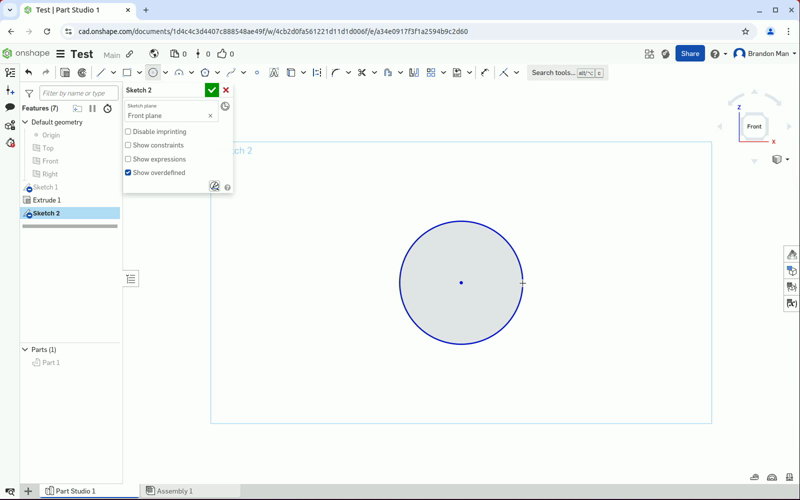
key_down(shift)
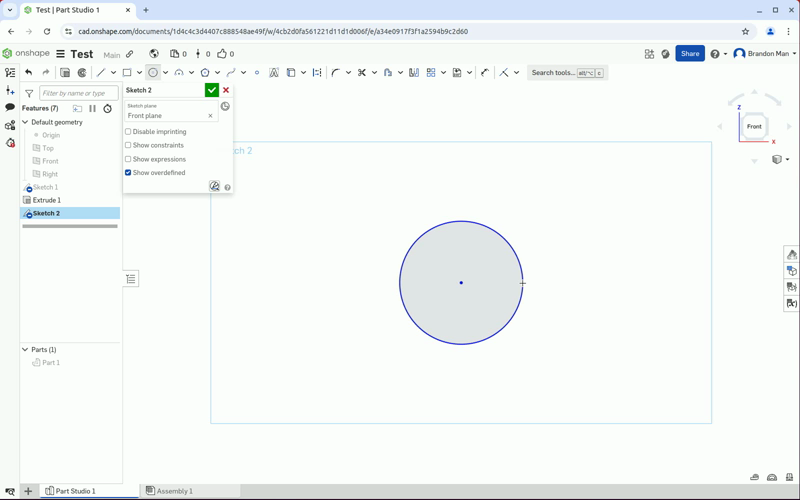
mouse_move(461, 282)
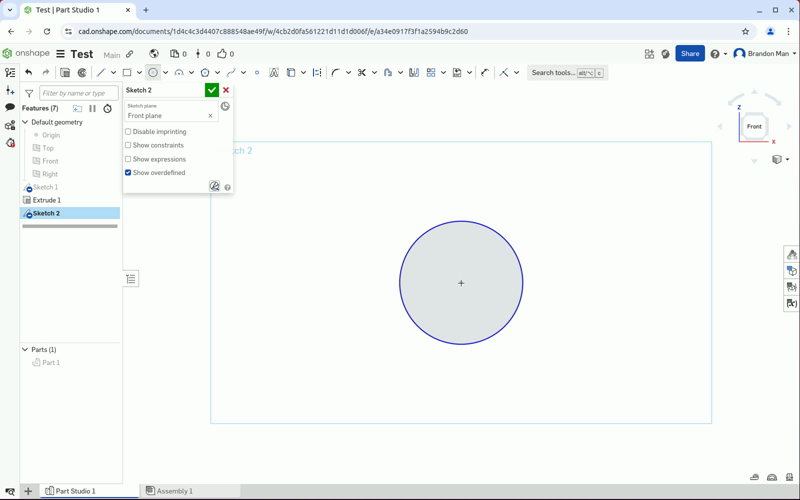
click(461, 282)
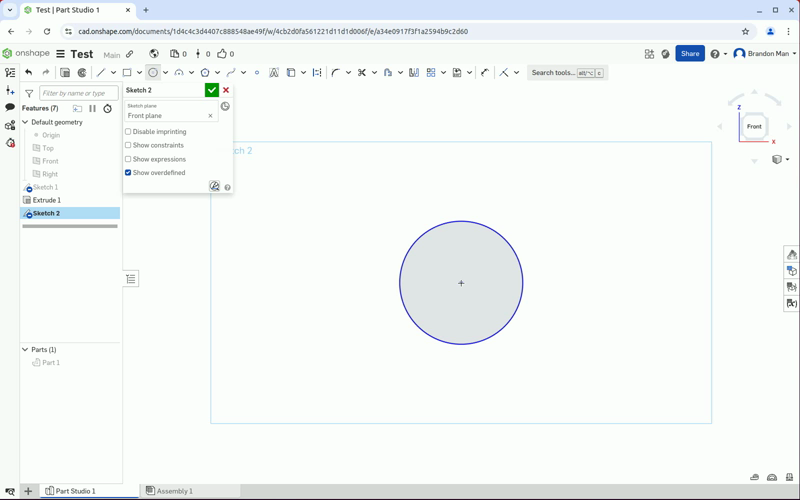
key_up(shift)
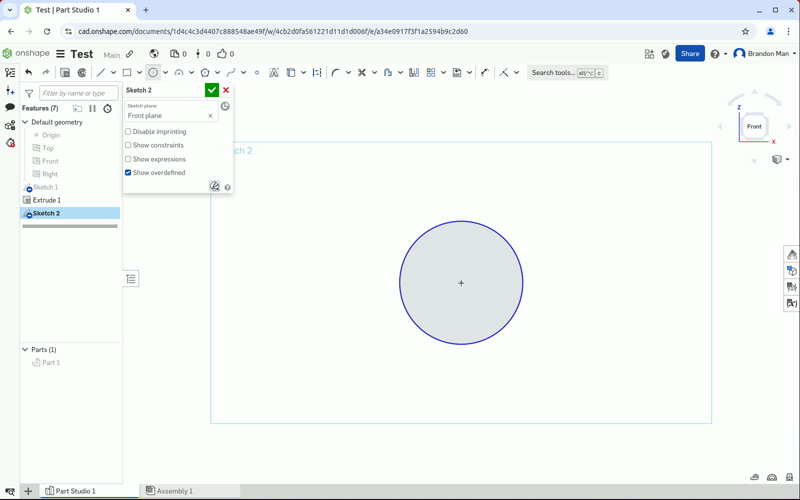
mouse_move(507, 282)
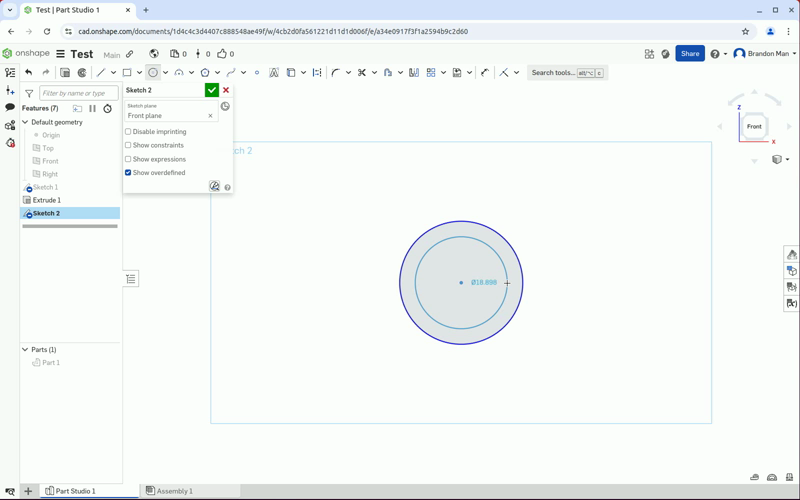
click(507, 282)
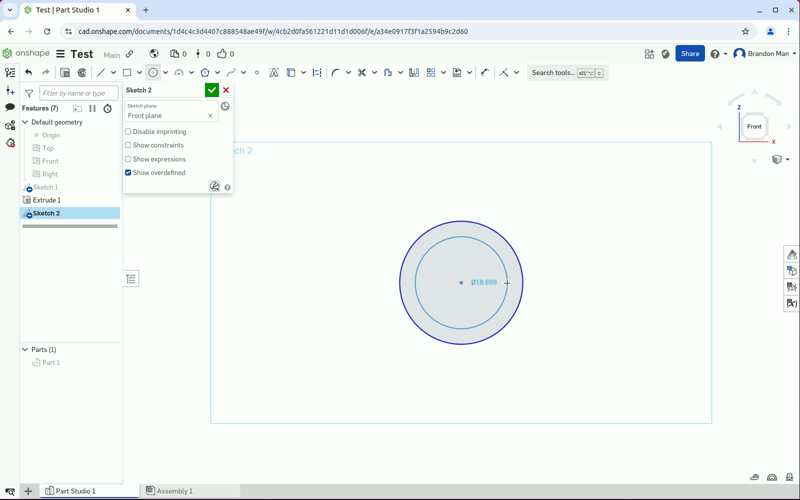
key(esc)
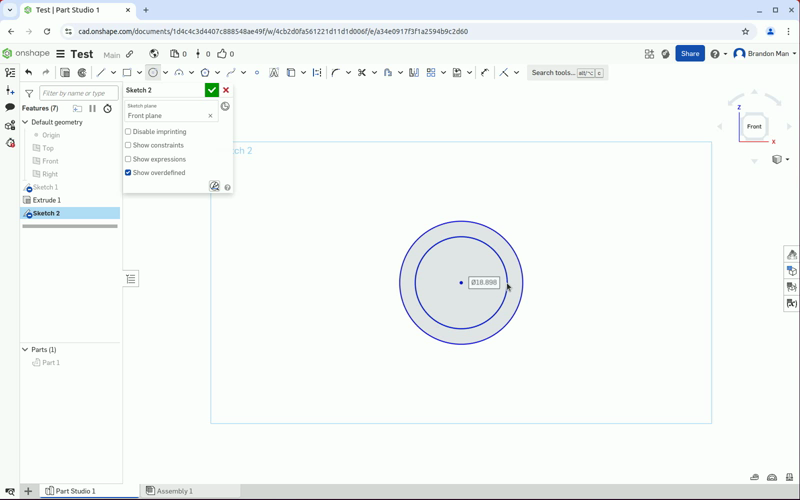
mouse_move(473, 333)
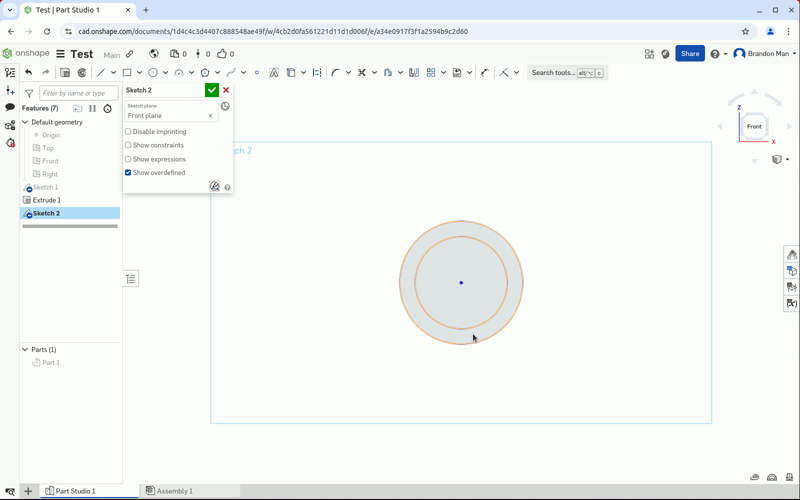
click(473, 333)
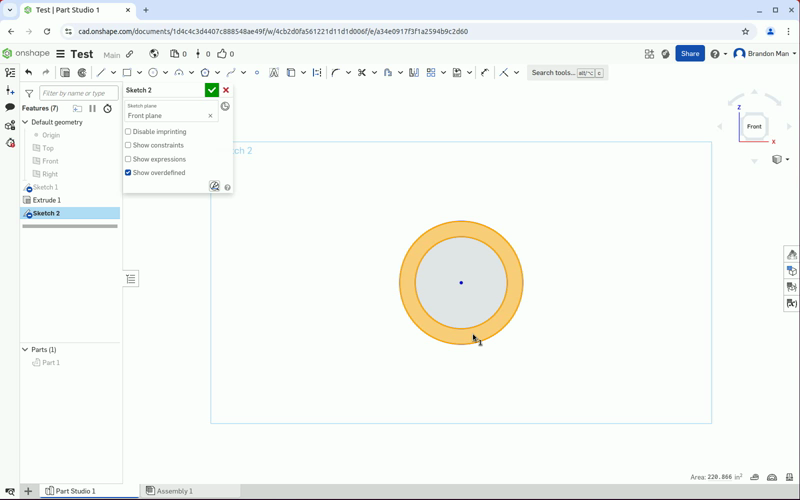
mouse_move(73, 352)
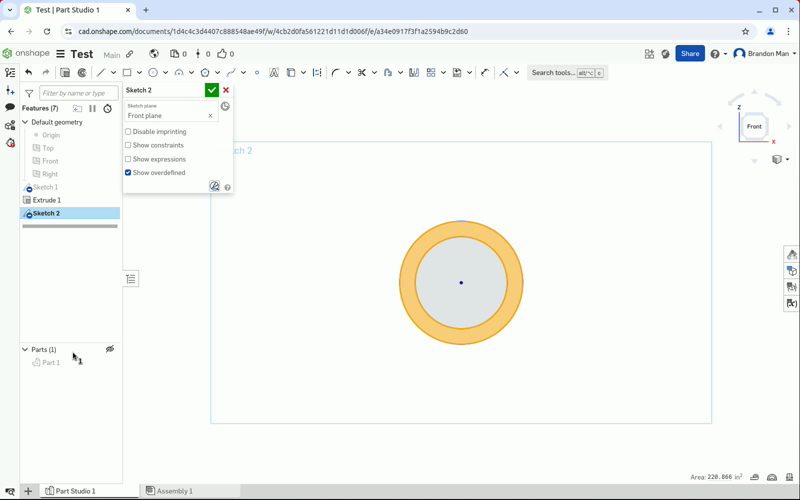
key(shift+y)
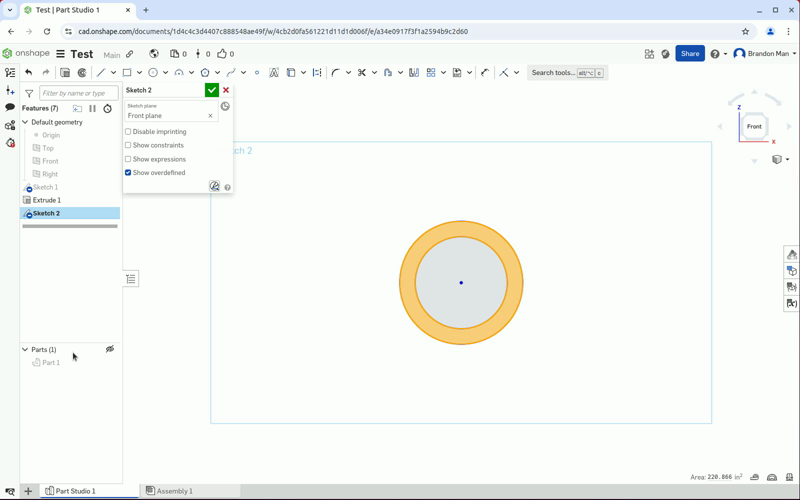
key(shift+e)
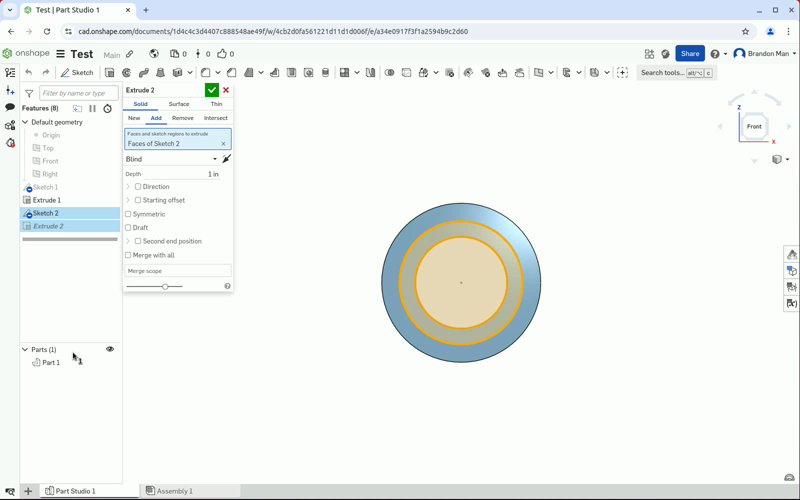
mouse_move(143, 106)
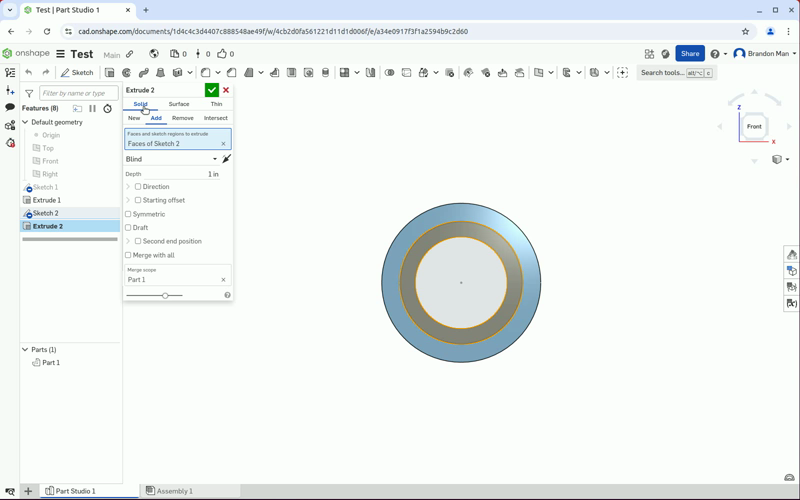
click(143, 106)
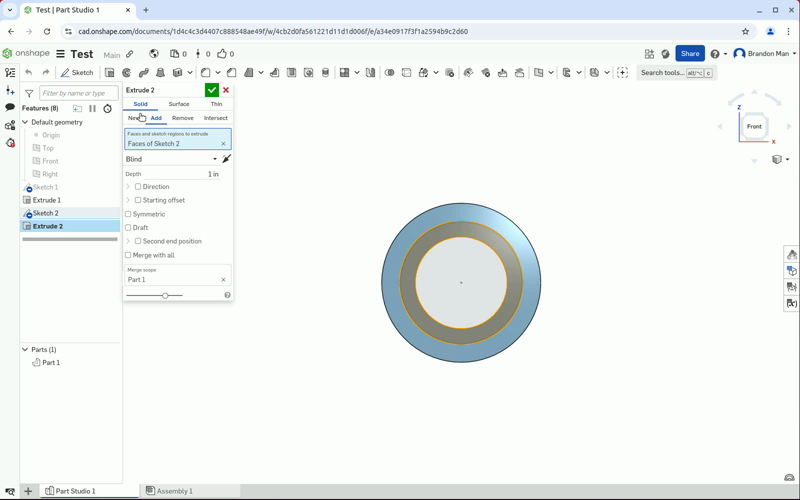
mouse_move(137, 120)
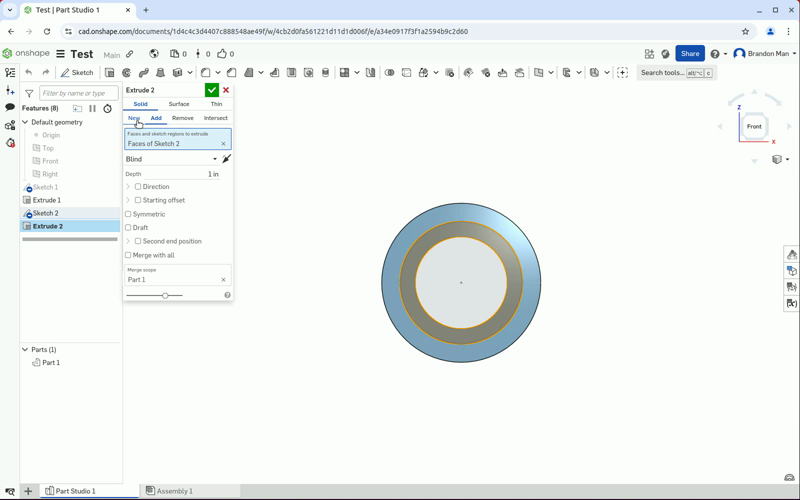
click(137, 120)
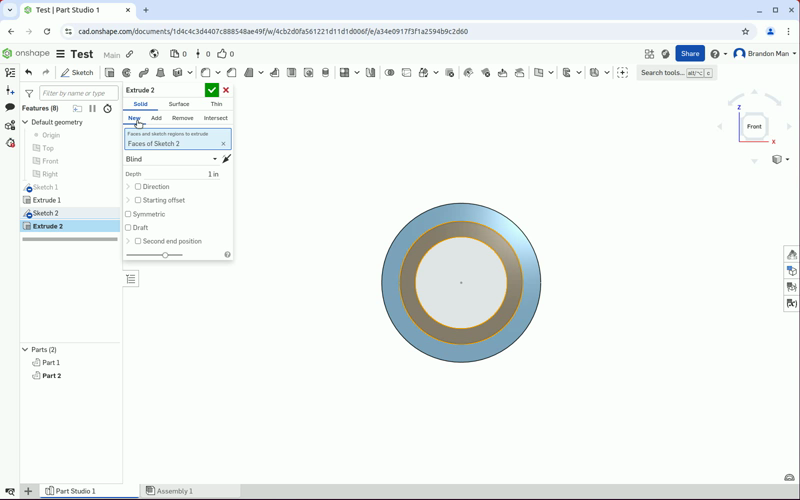
key(tab, 4)
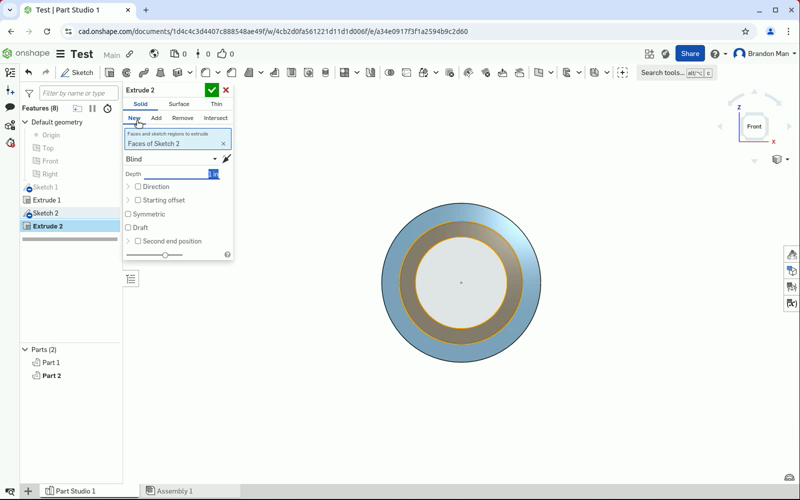
text(-9.147)
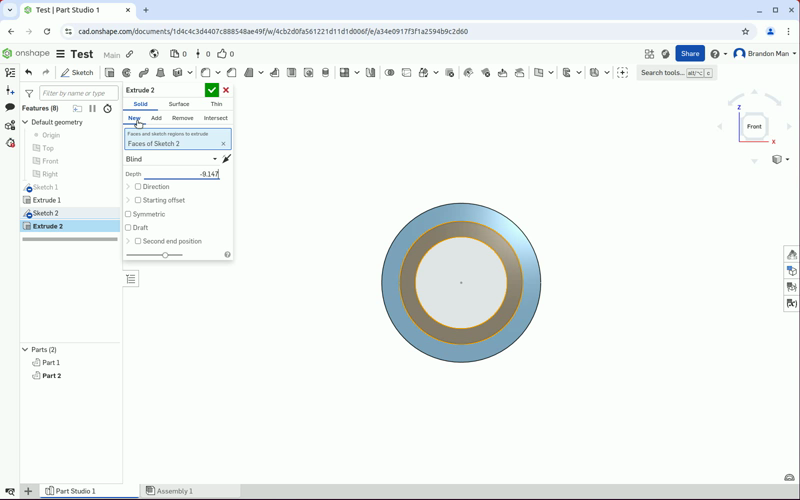
key(enter)
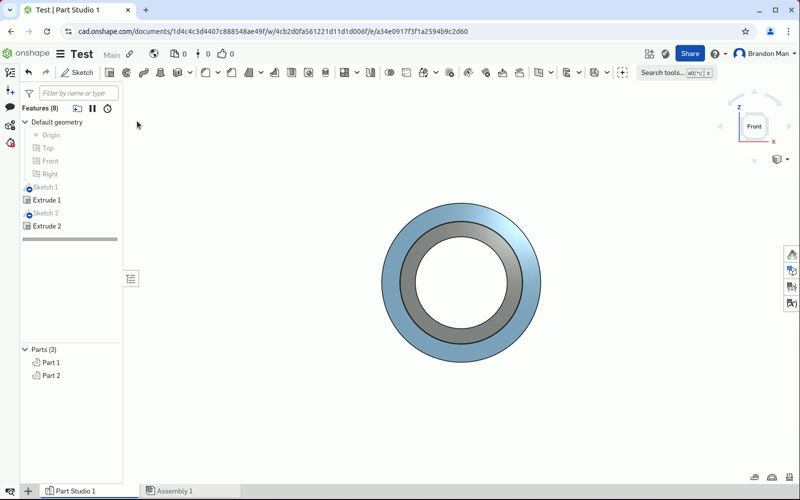
key(shift+h)
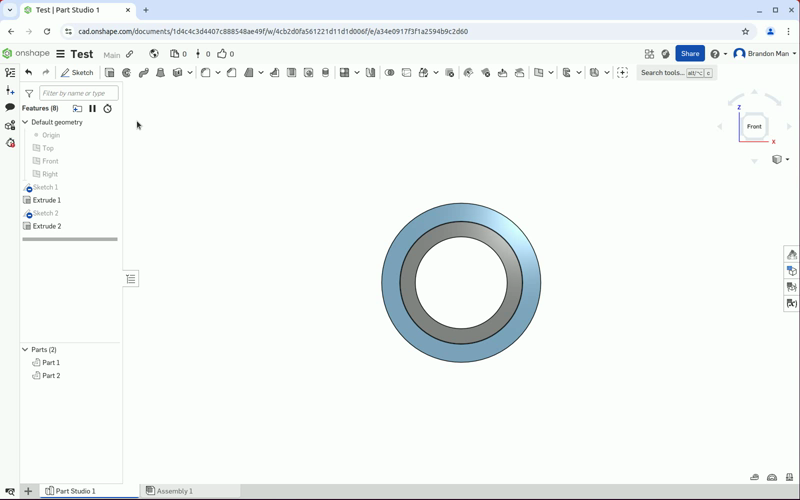
key(shift+h)
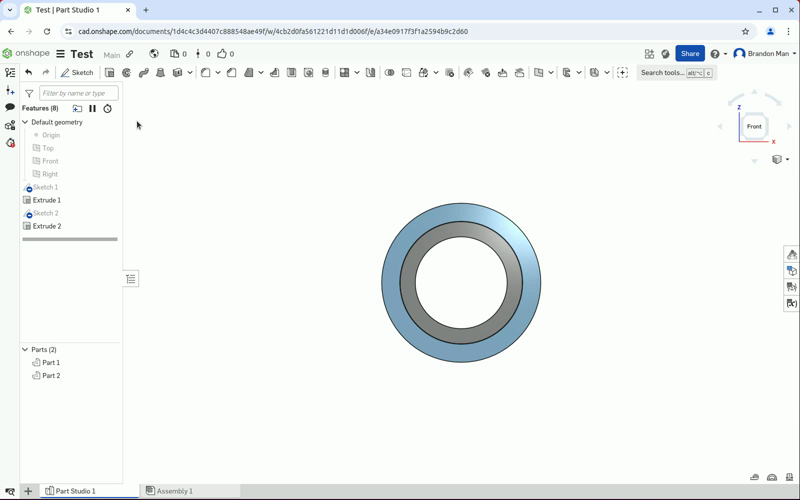
mouse_move(73, 189)
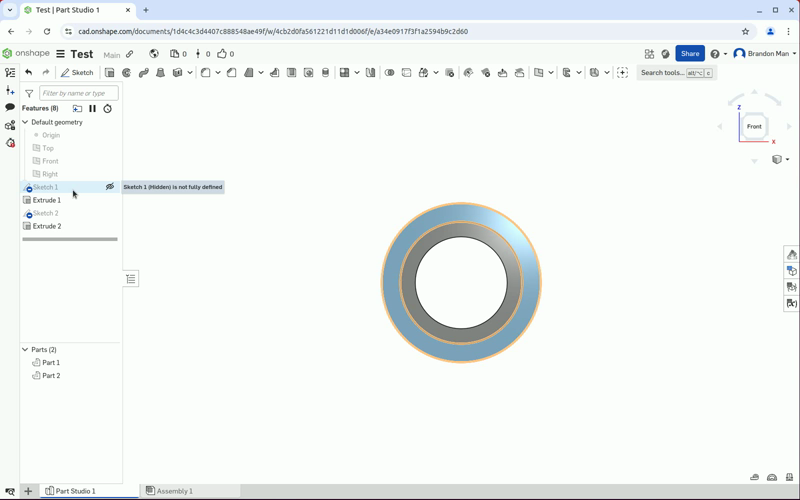
click(73, 189)
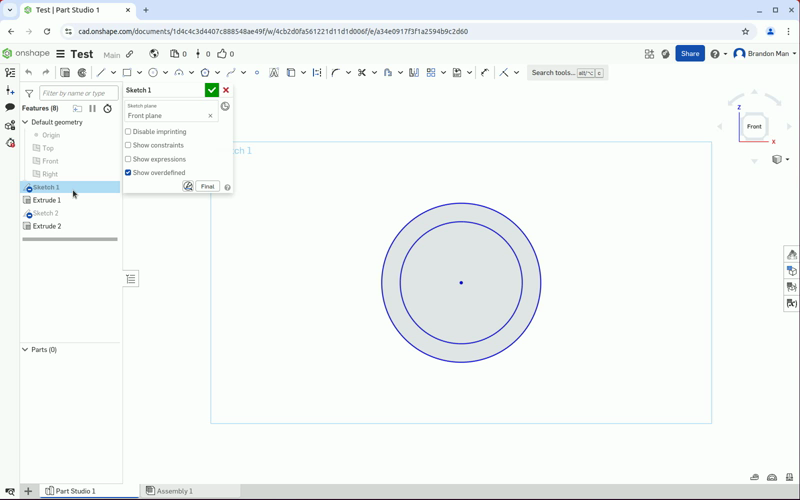
mouse_move(229, 92)
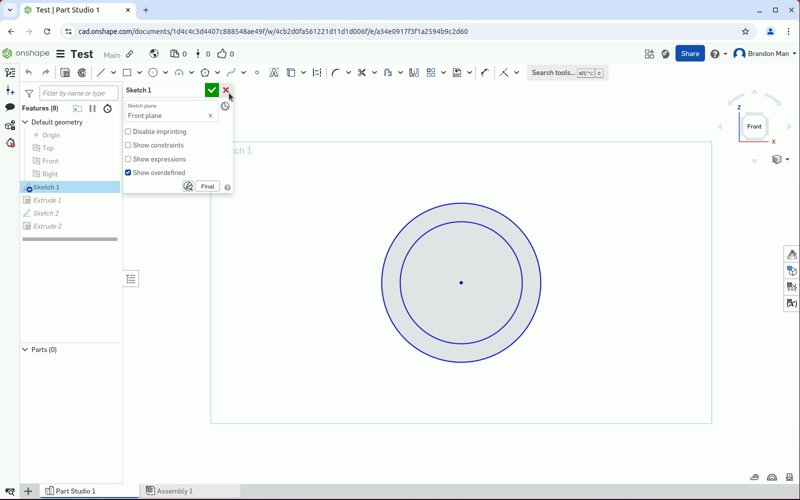
click(229, 92)
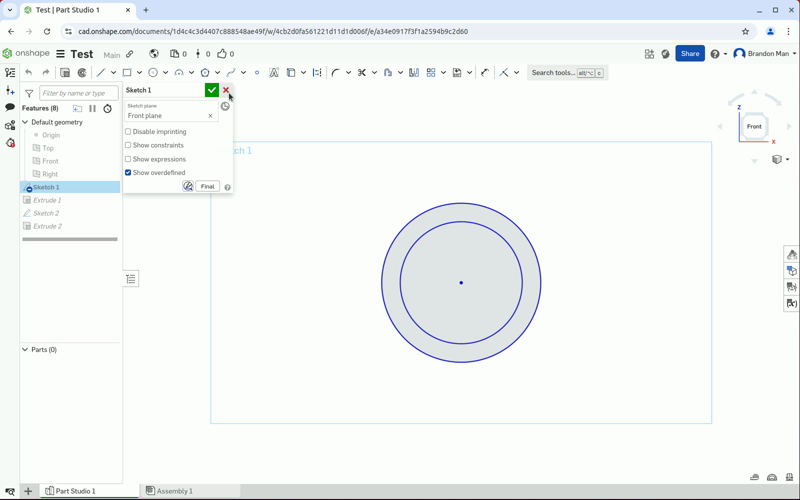
key(shift+s)
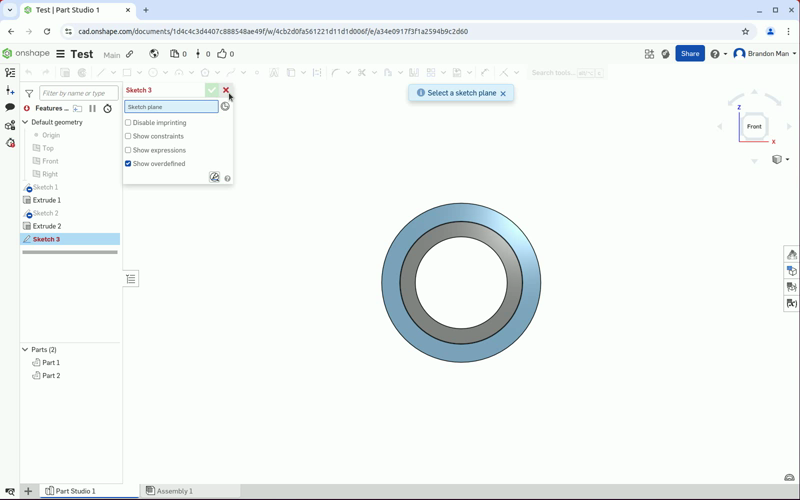
mouse_move(73, 163)
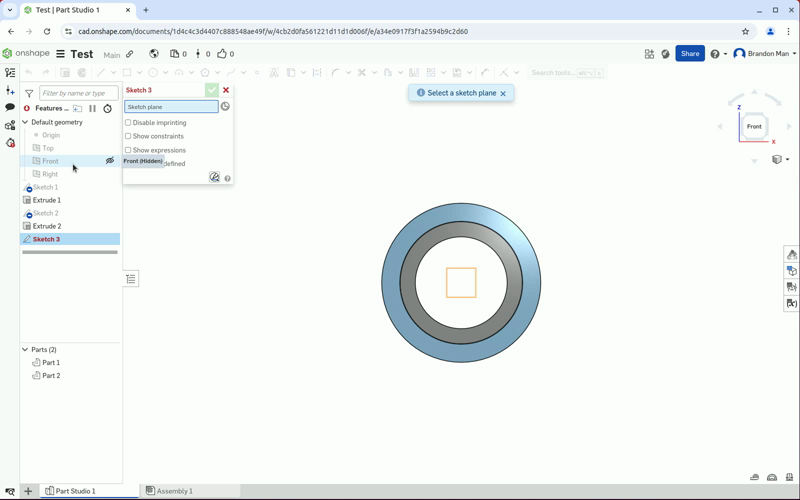
click(73, 163)
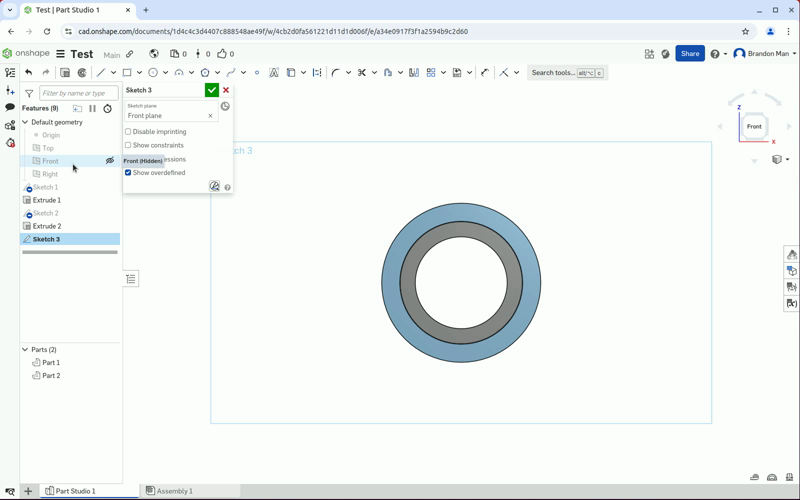
mouse_move(73, 352)
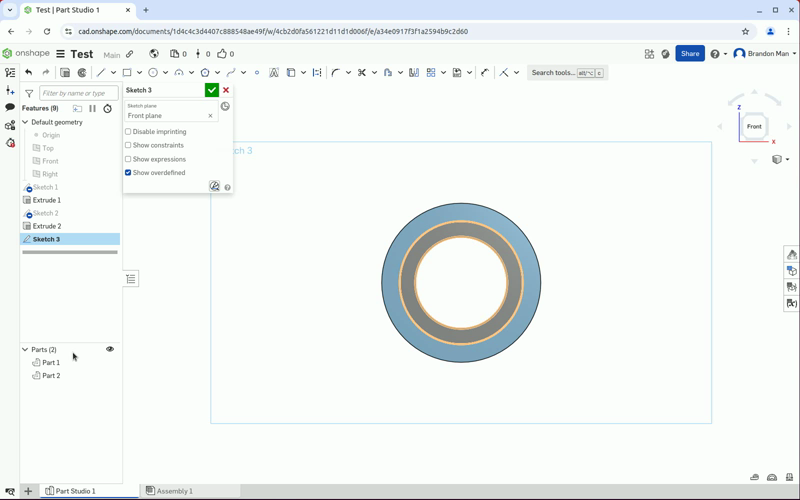
key(y)
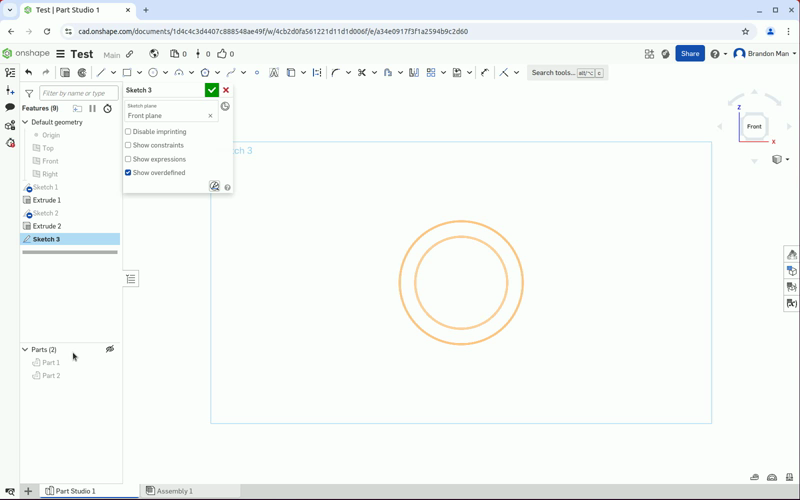
key(c)
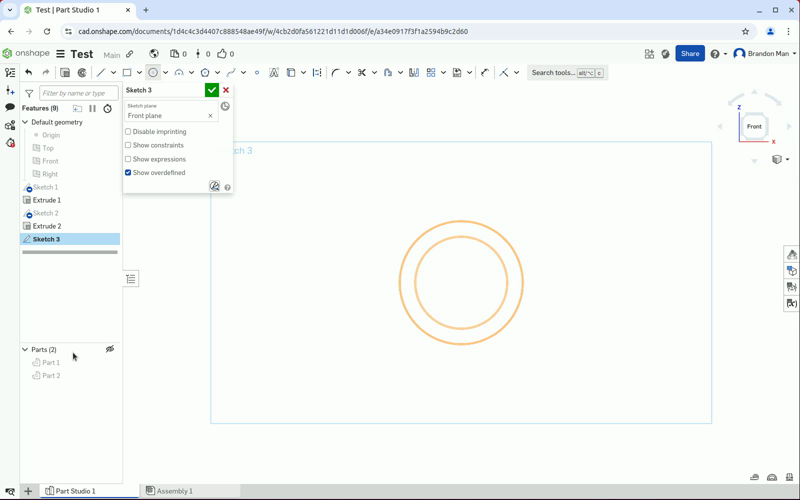
key_down(shift)
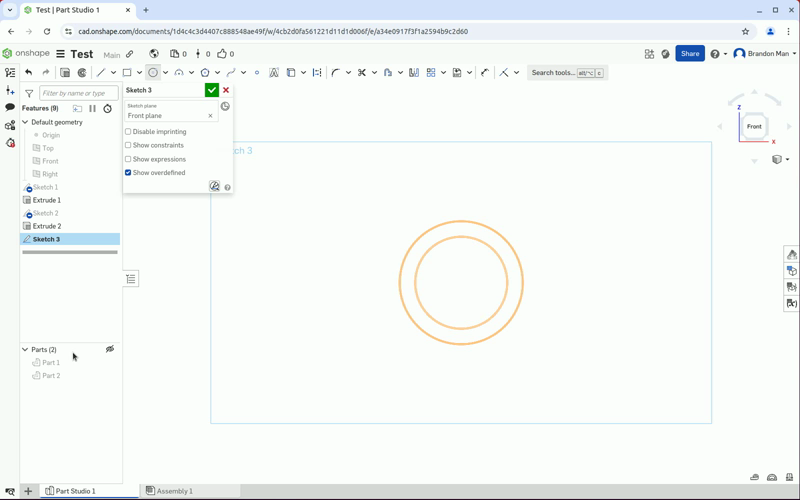
mouse_move(461, 282)
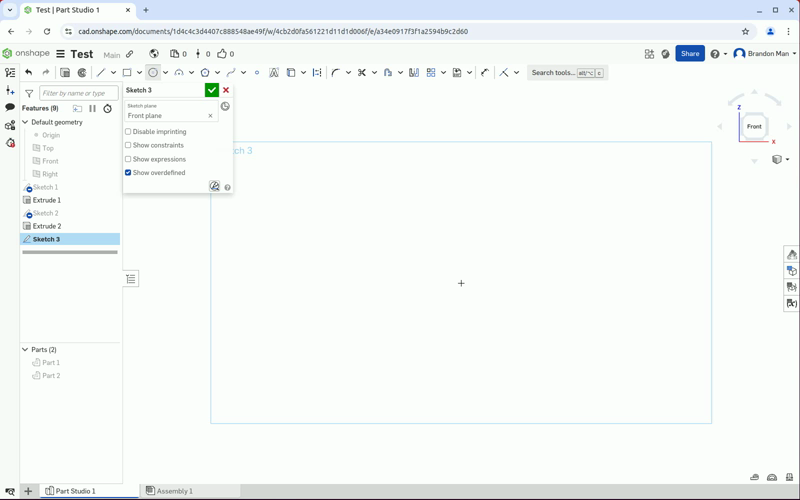
click(461, 282)
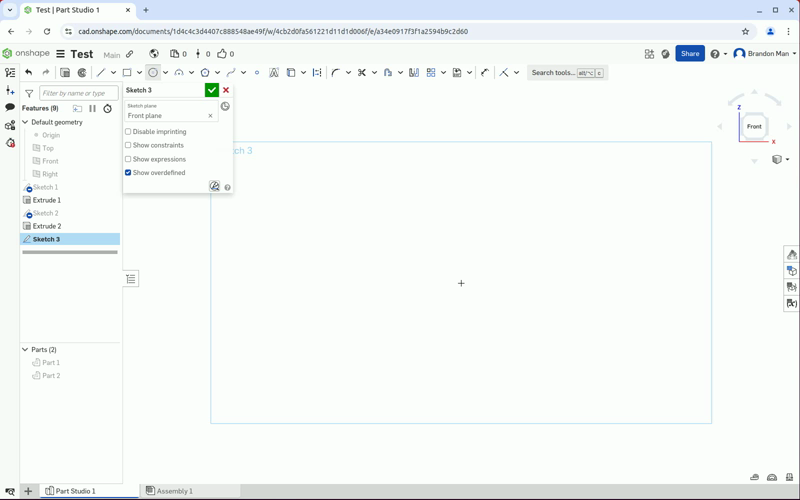
key_up(shift)
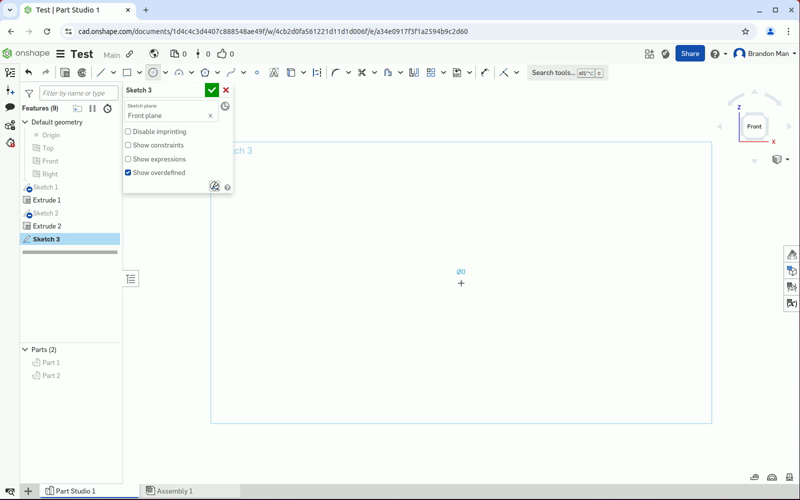
mouse_move(522, 282)
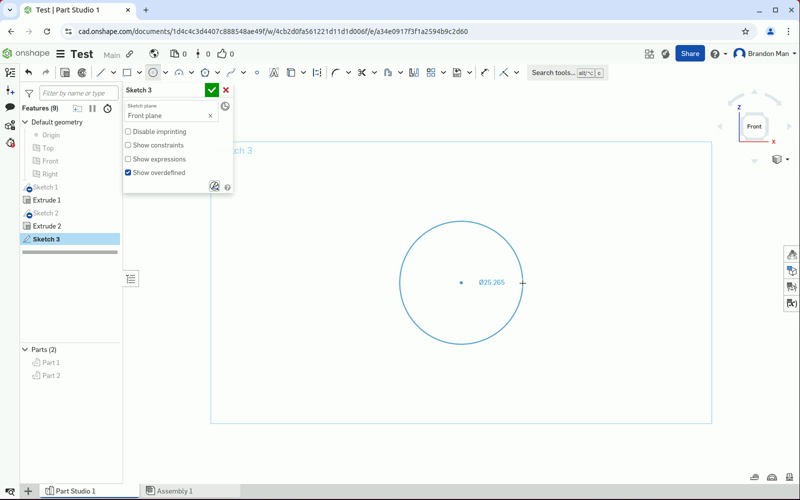
click(522, 282)
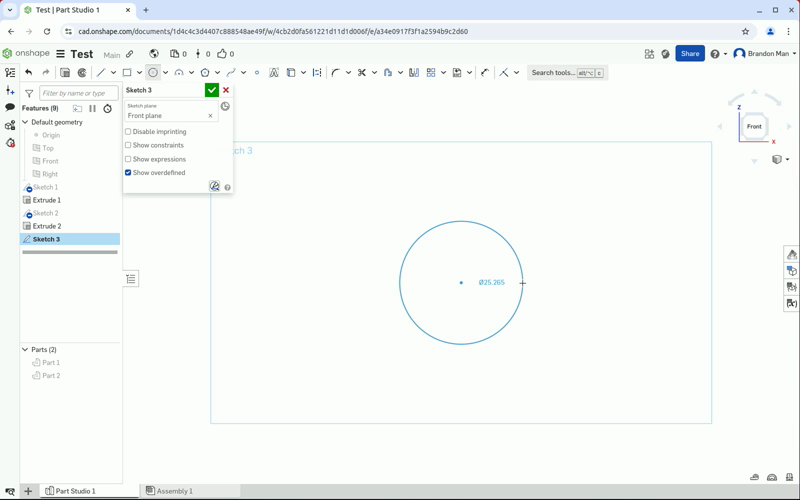
key(esc)
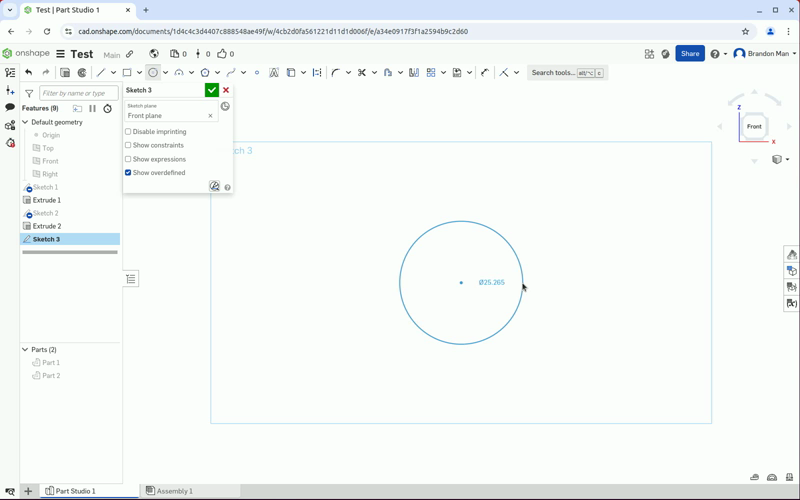
key(c)
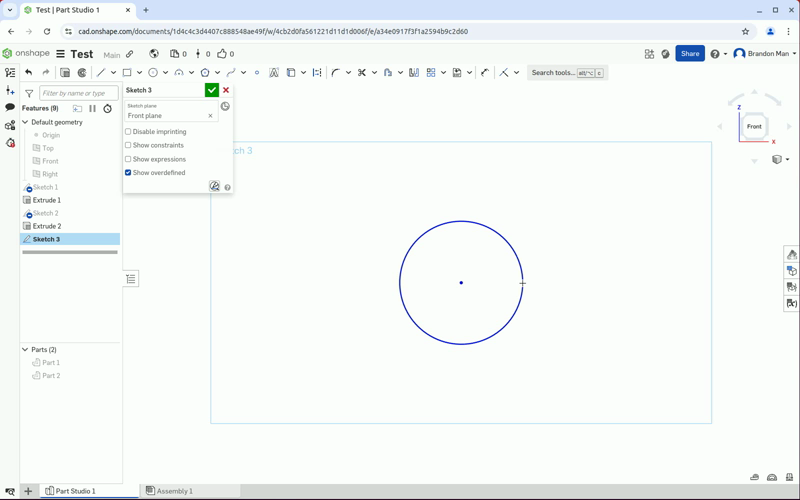
key_down(shift)
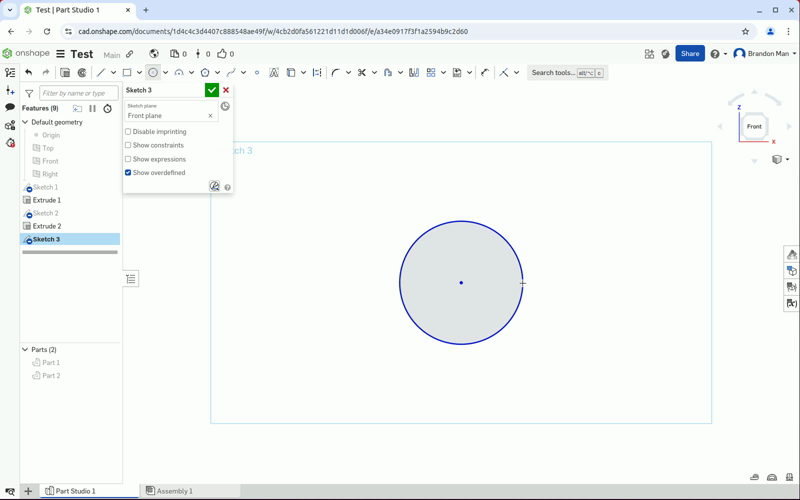
mouse_move(461, 282)
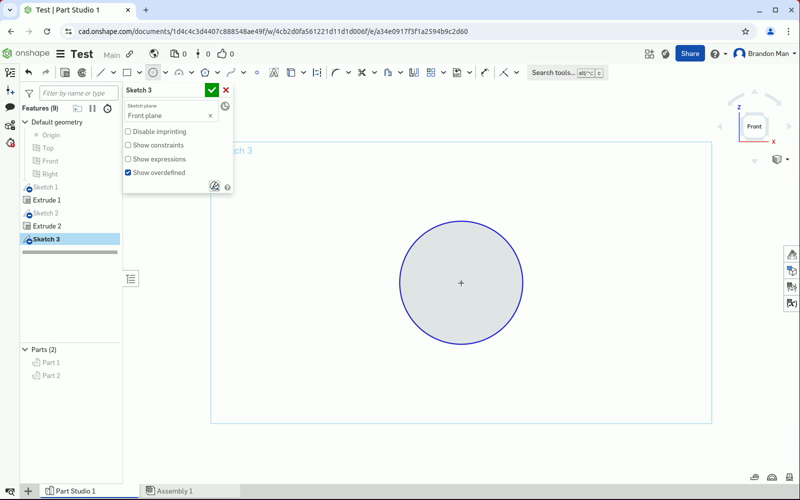
click(461, 282)
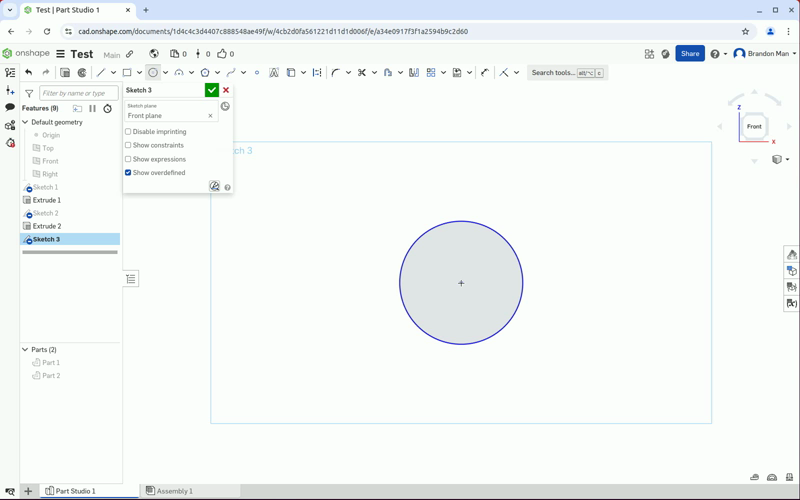
key_up(shift)
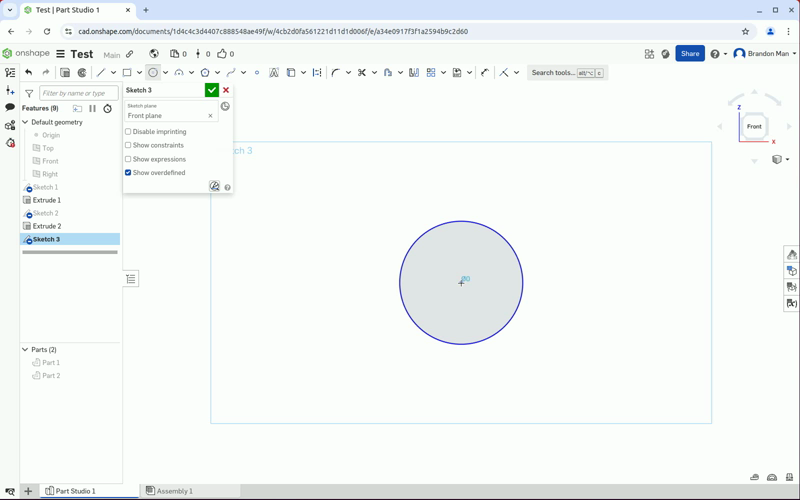
mouse_move(507, 282)
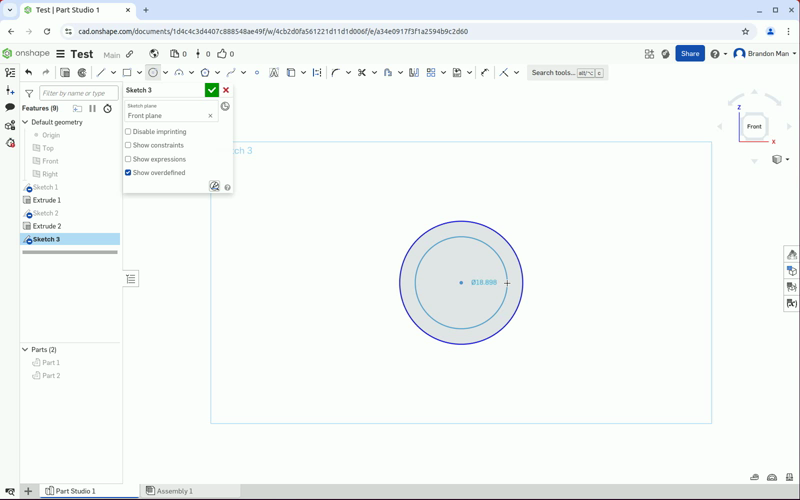
click(507, 282)
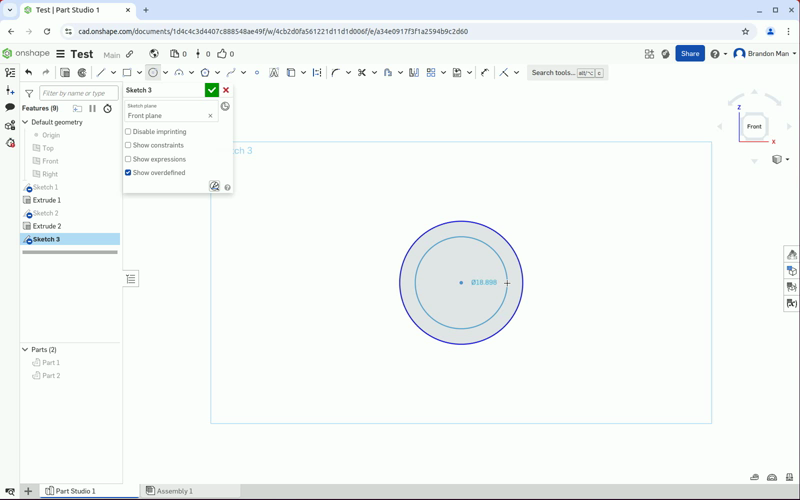
key(esc)
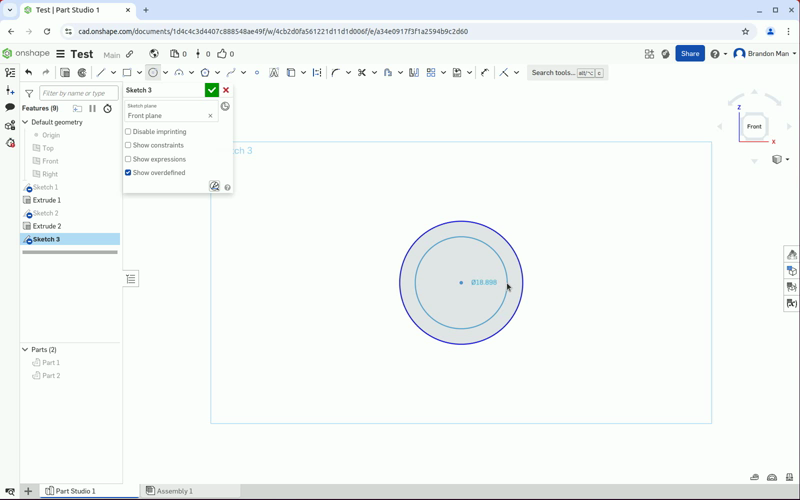
mouse_move(428, 319)
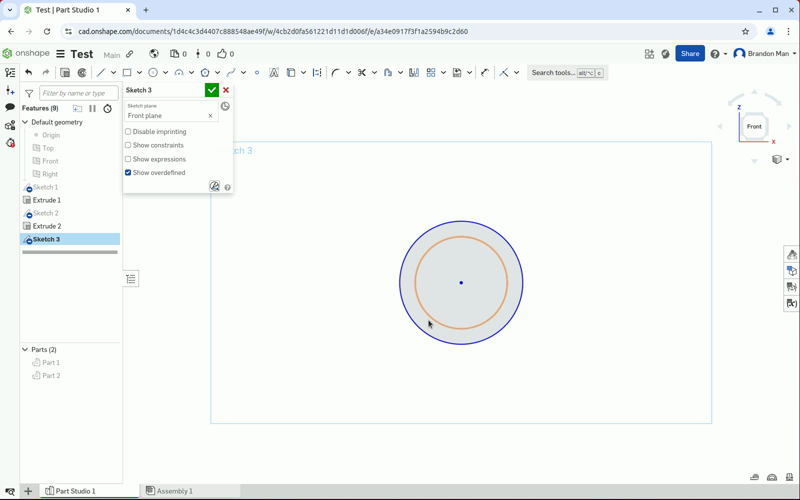
click(428, 319)
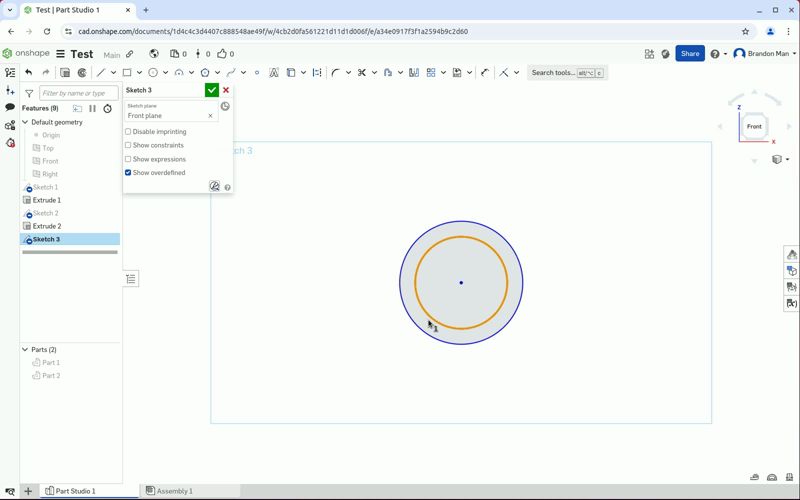
mouse_move(73, 352)
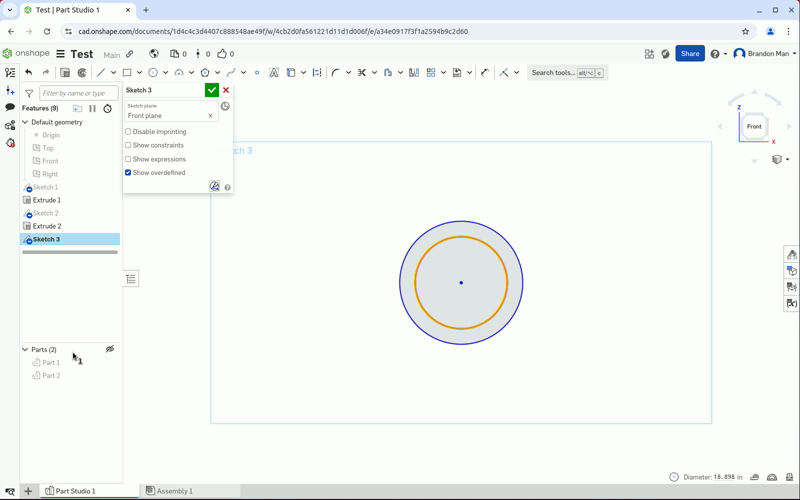
key(shift+y)
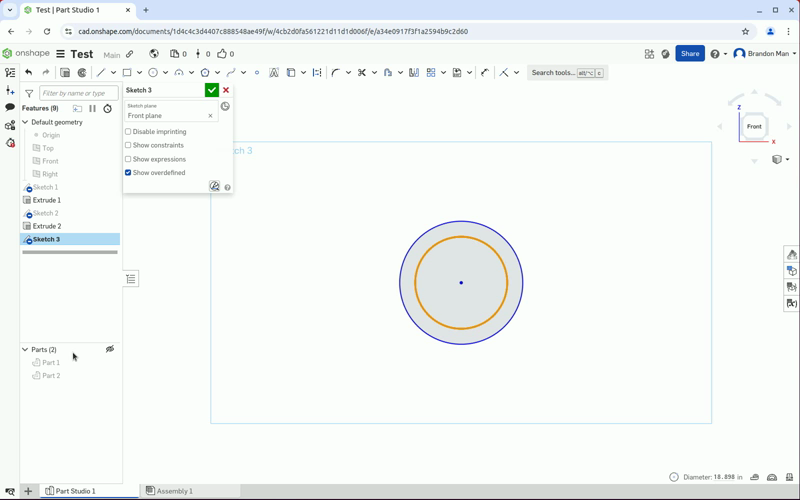
key(shift+e)
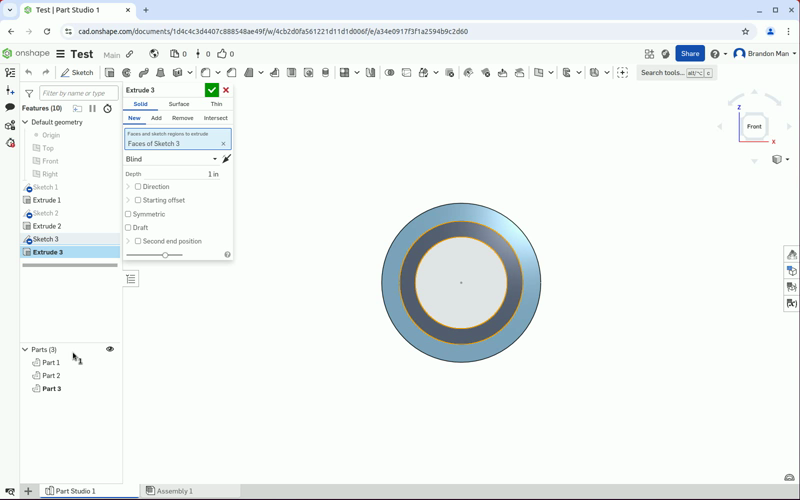
mouse_move(143, 106)
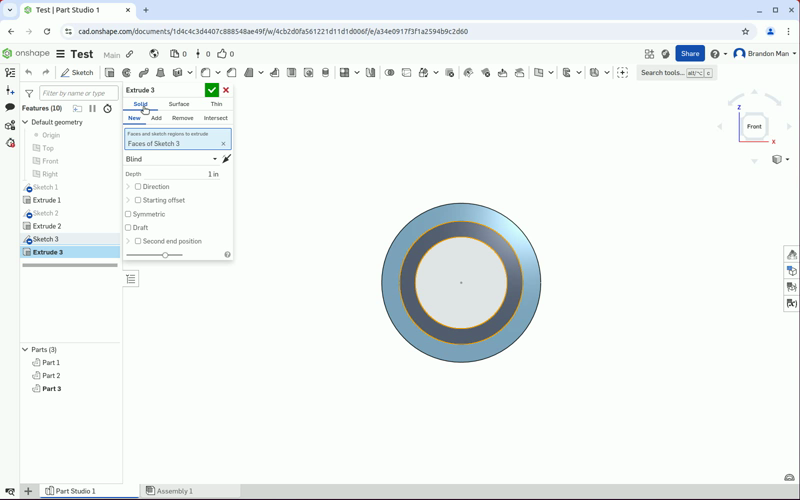
click(143, 106)
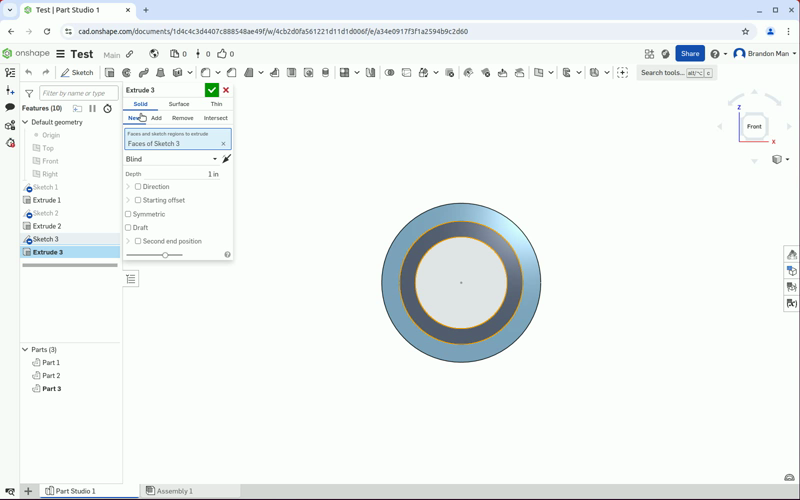
mouse_move(137, 120)
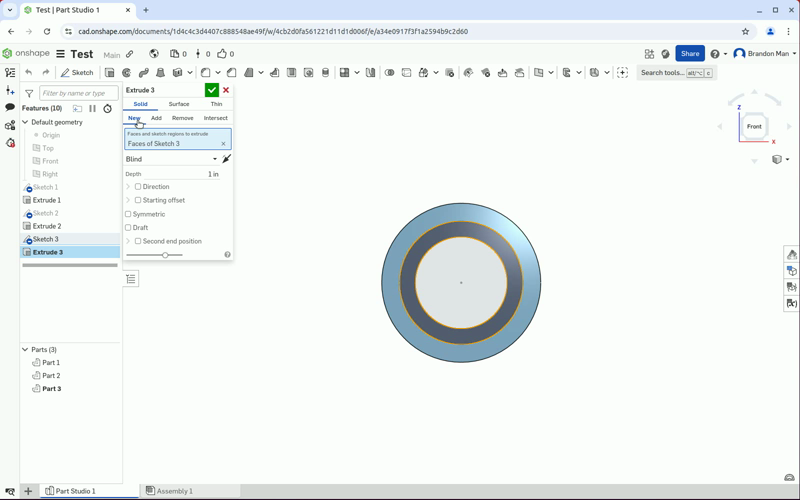
click(137, 120)
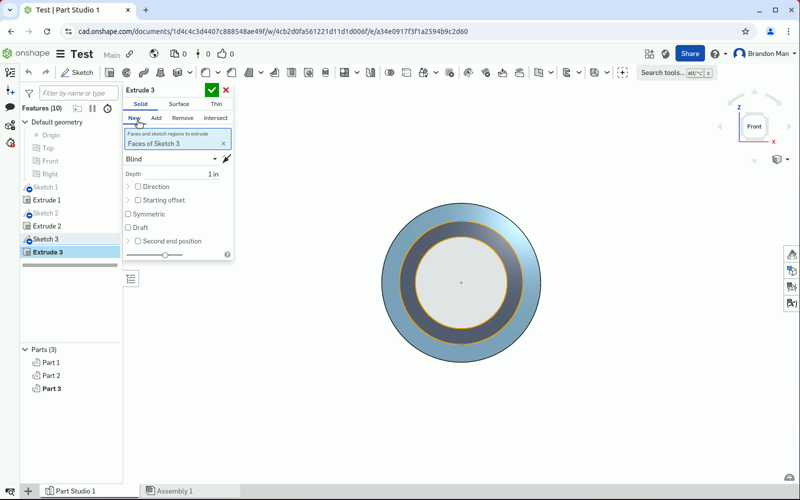
key(tab, 4)
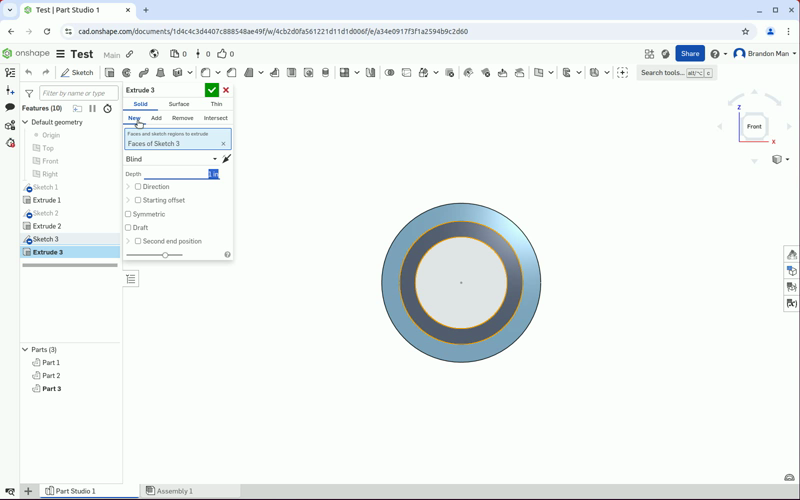
text(-23.108)
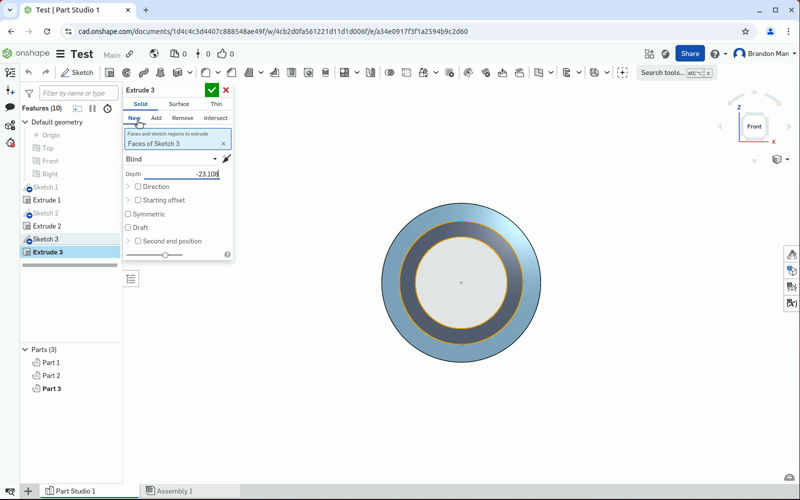
key(enter)
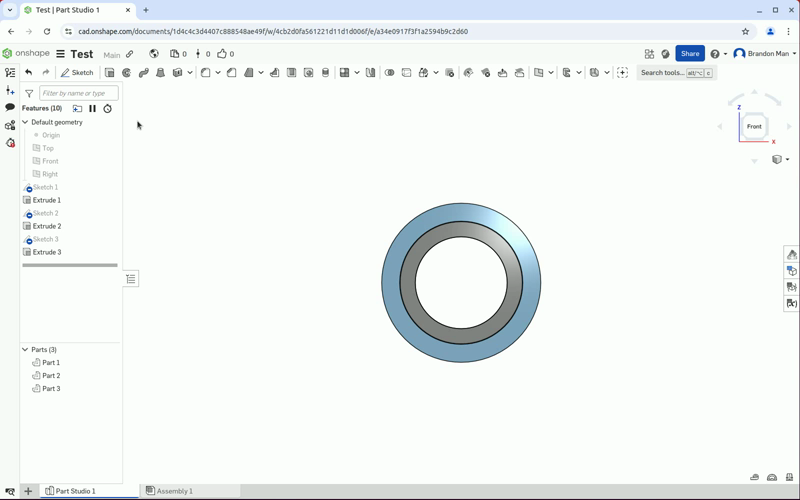
key(shift+h)
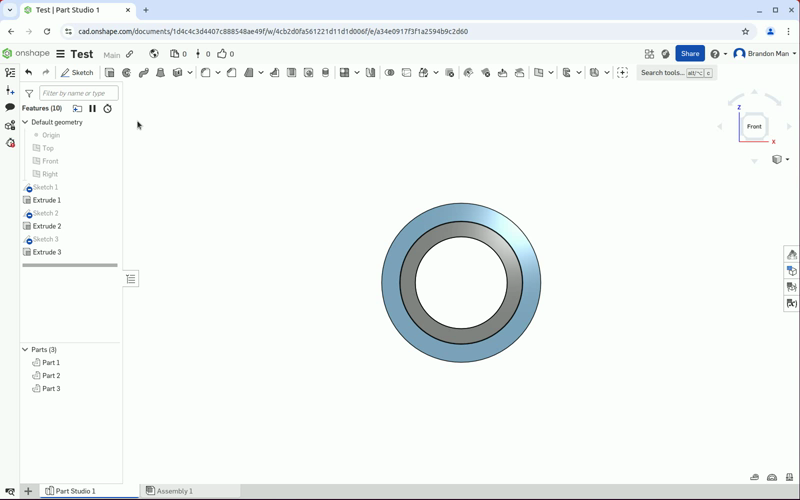
key(shift+h)
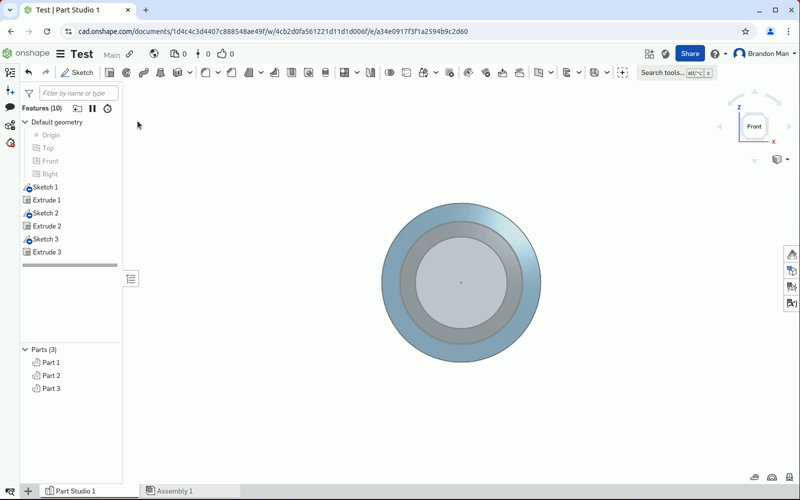
key(shift+7)
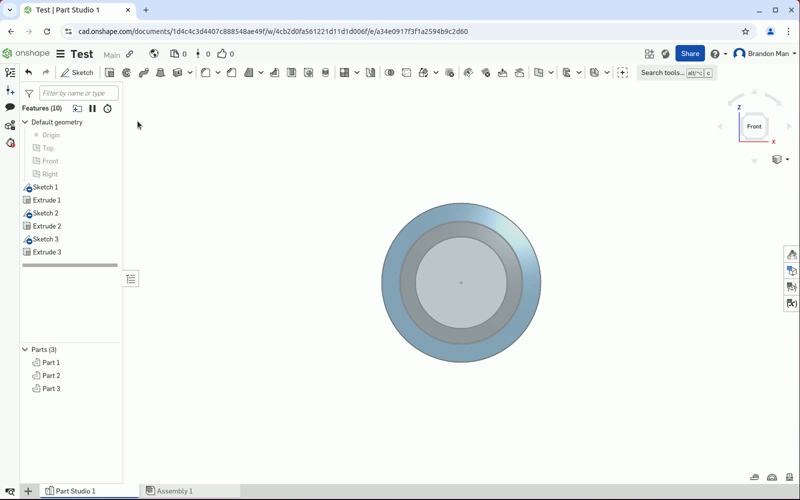
key(left, 2)
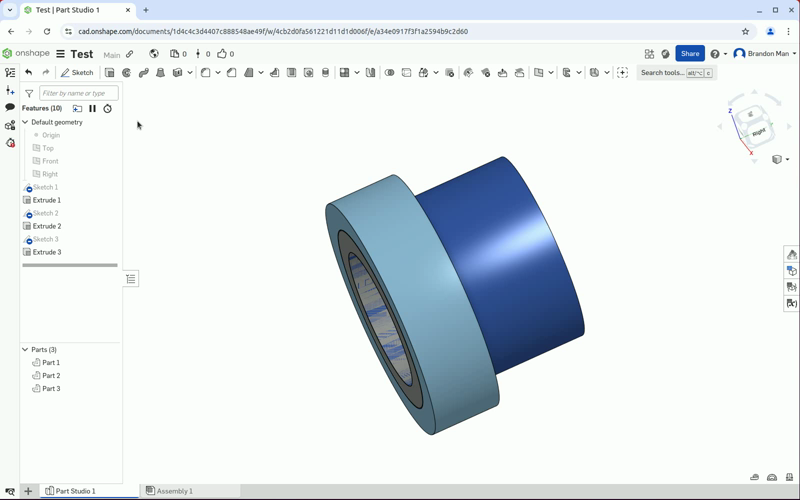
key(down, 2)
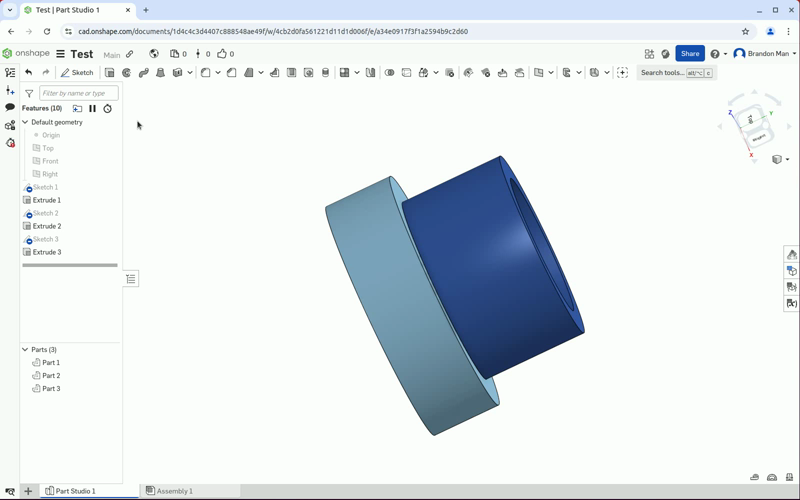
key(up, 2)
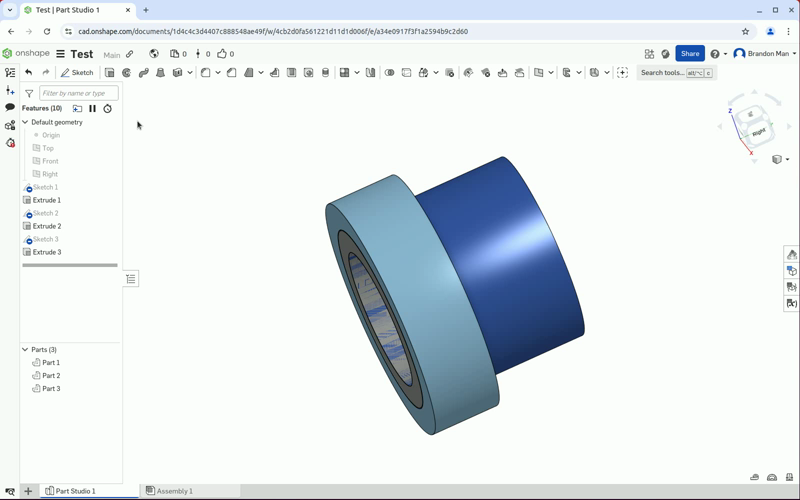
key(right, 2)
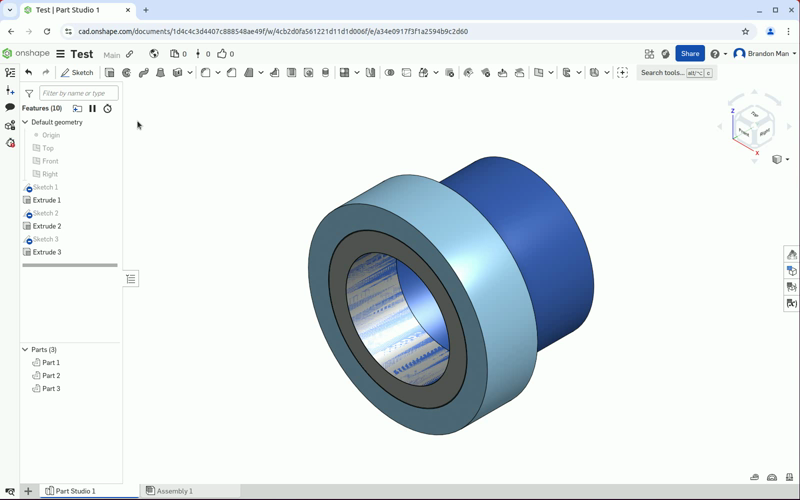
mouse_move(73, 189)
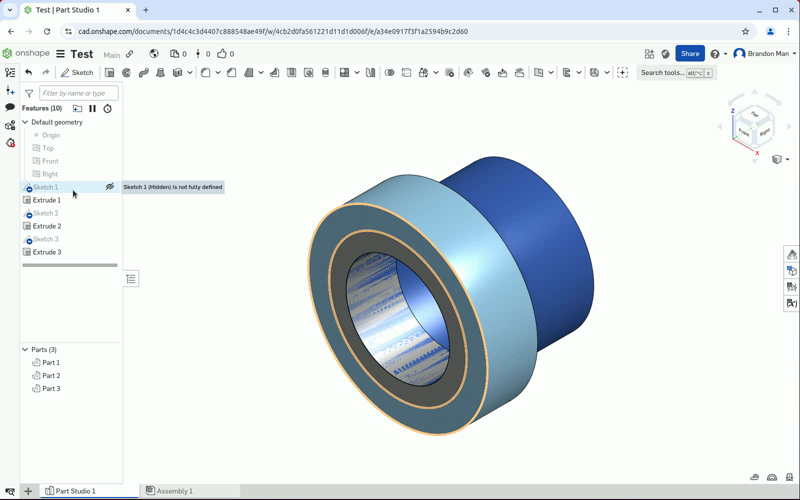
click(73, 189)